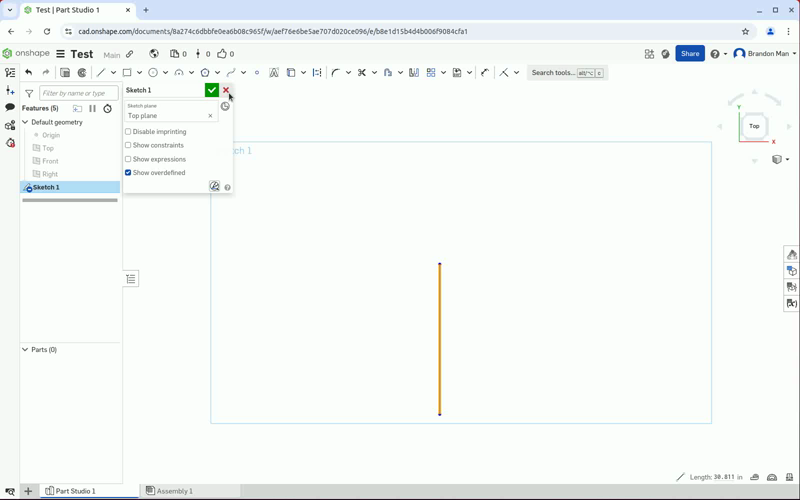
key(shift+h)
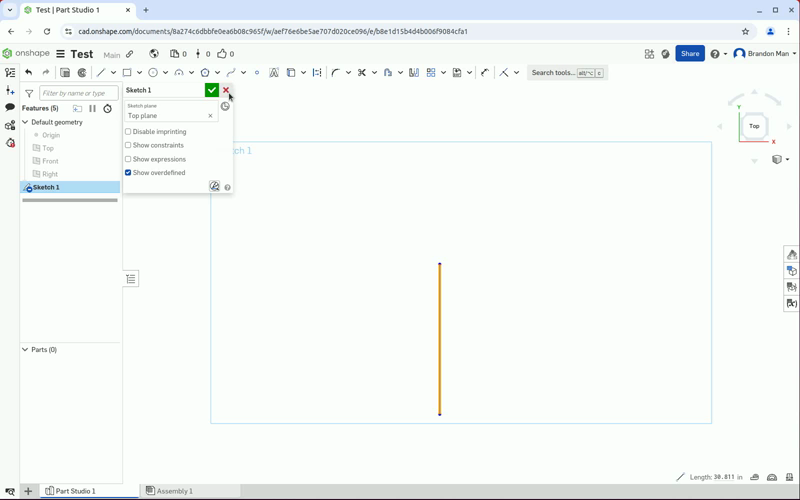
key(shift+s)
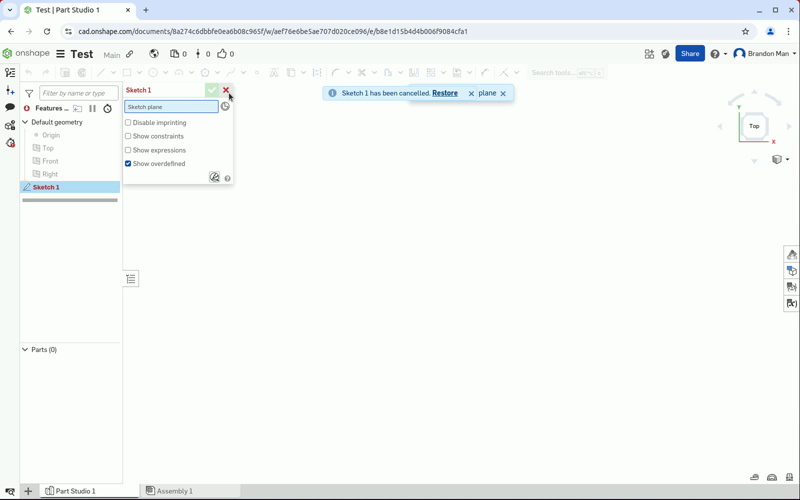
mouse_move(73, 150)
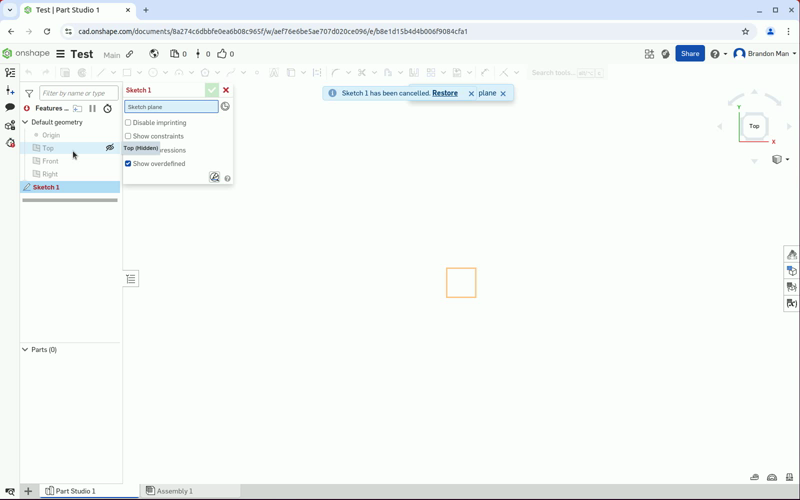
click(73, 150)
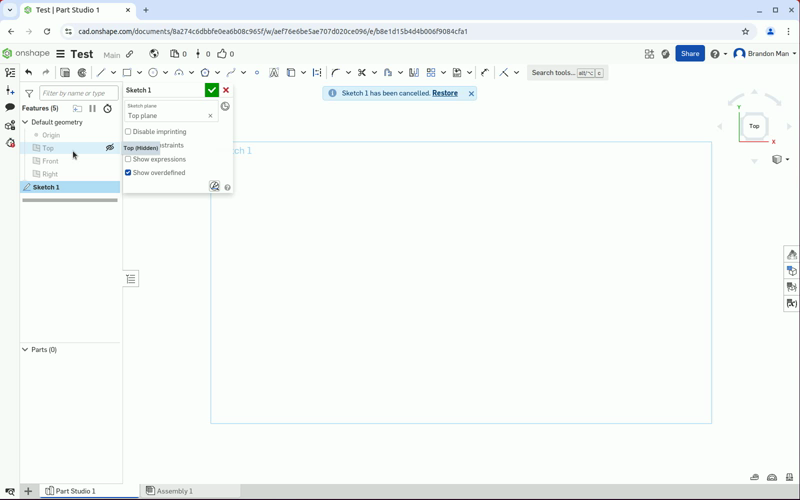
mouse_move(73, 352)
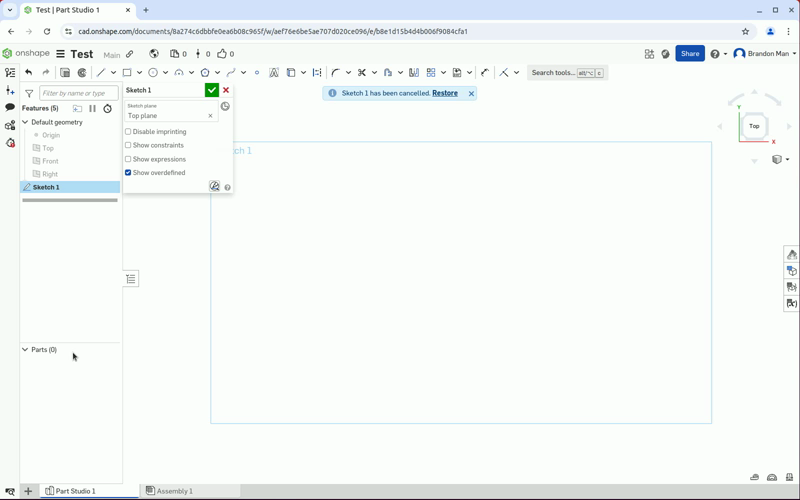
key(y)
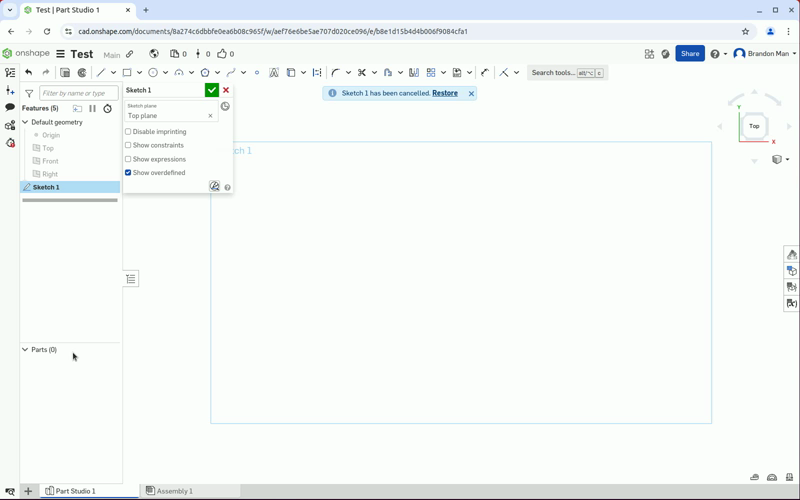
key(l)
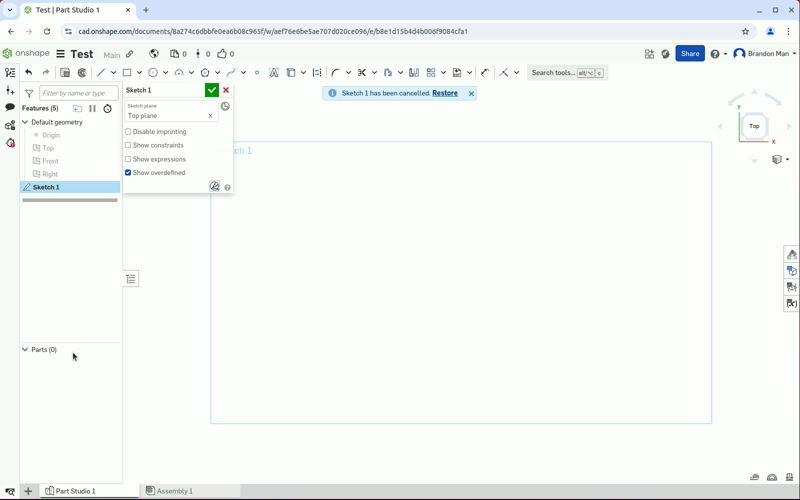
key_down(shift)
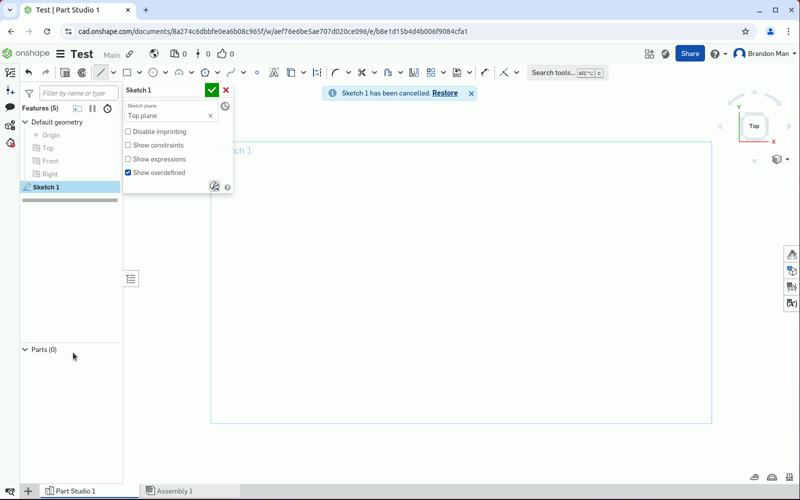
mouse_move(460, 357)
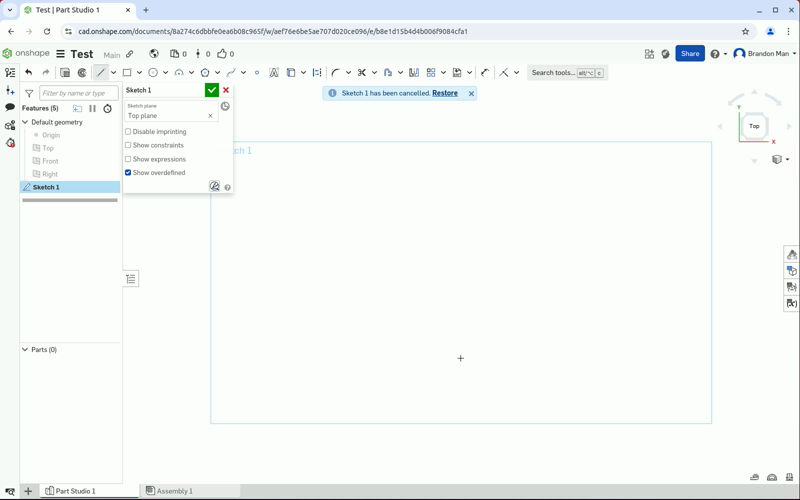
click(460, 357)
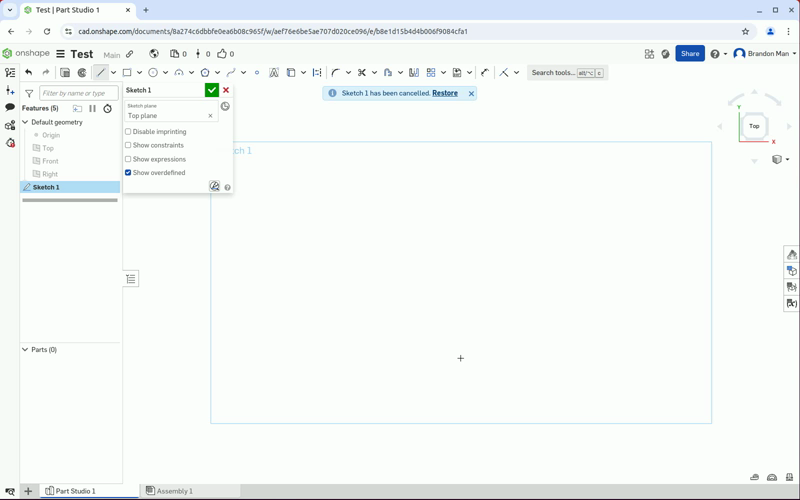
key_up(shift)
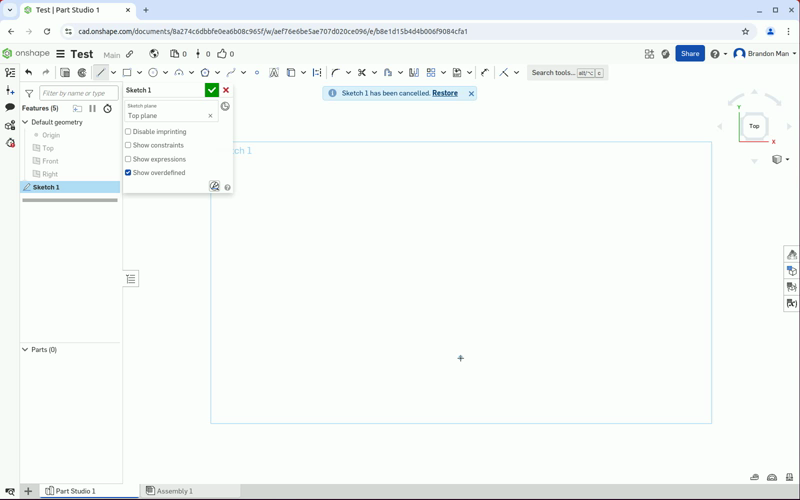
key_down(shift)
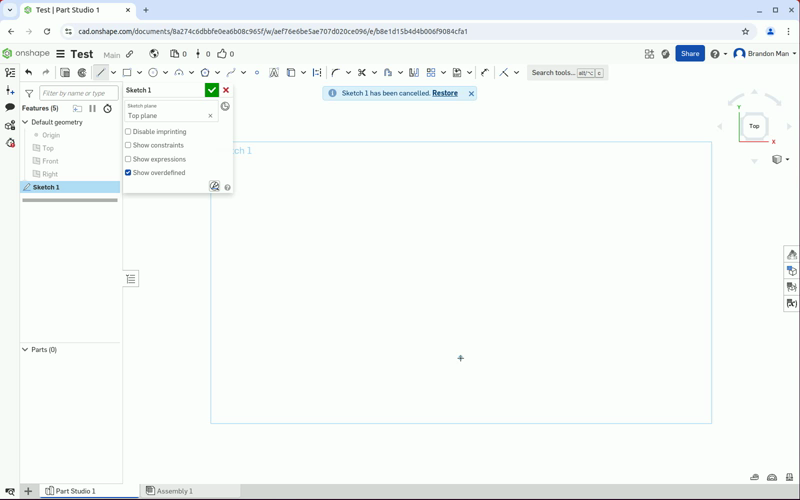
mouse_move(573, 357)
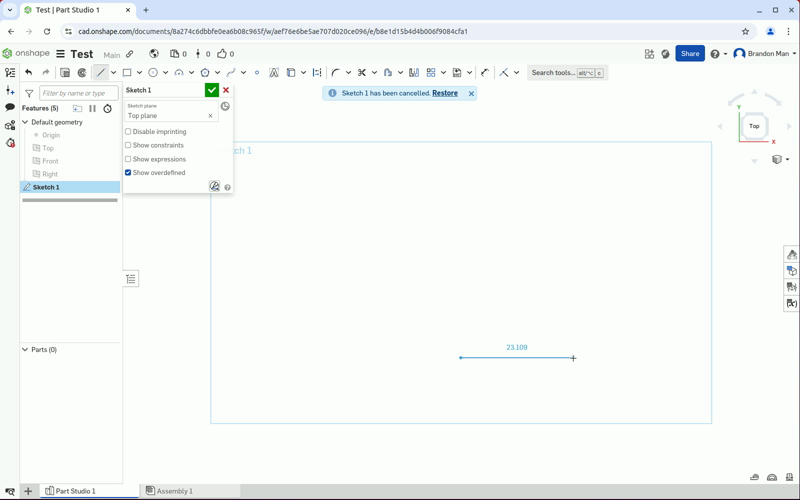
click(573, 357)
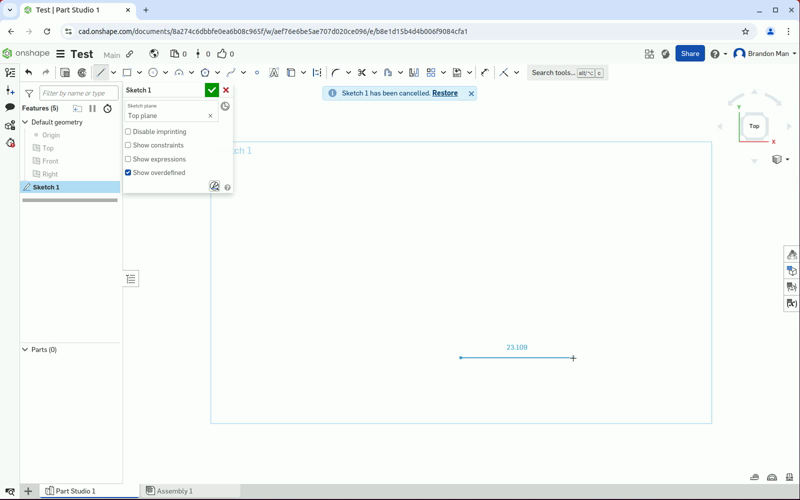
key_up(shift)
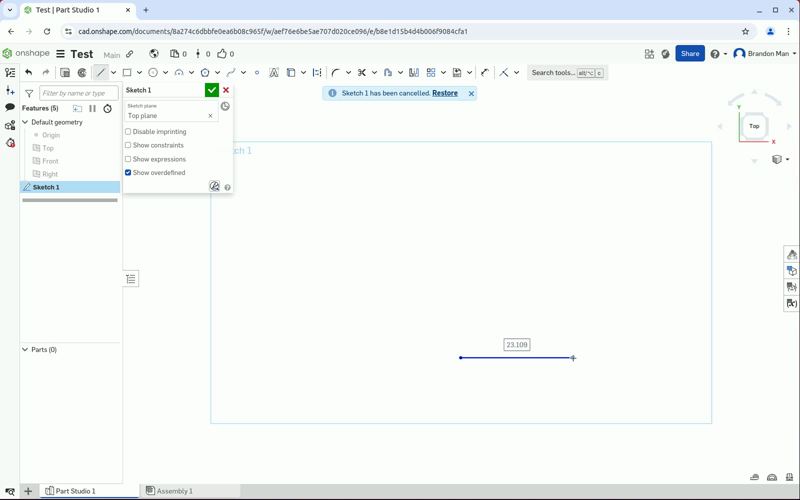
key_down(shift)
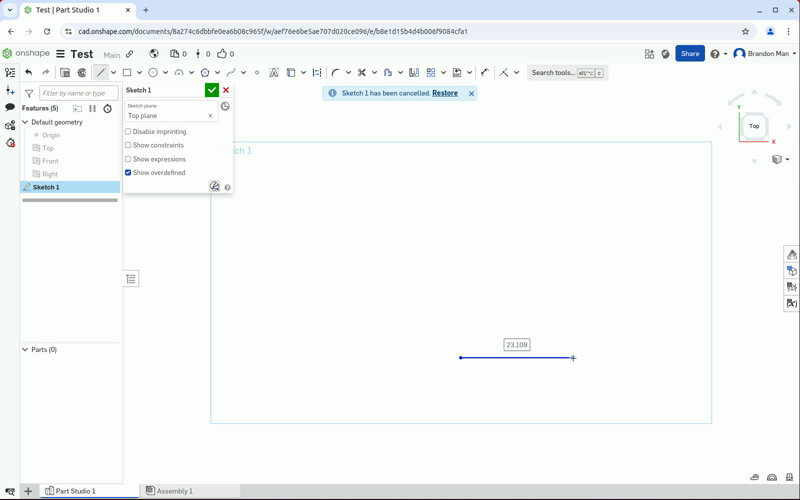
mouse_move(573, 283)
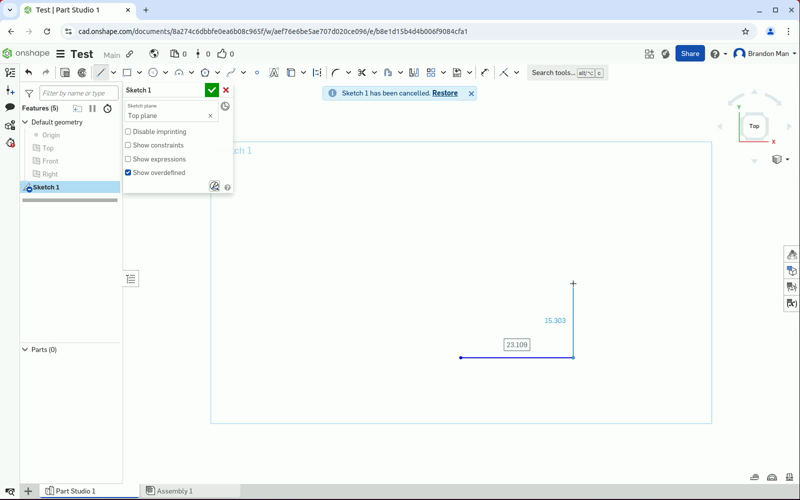
click(573, 283)
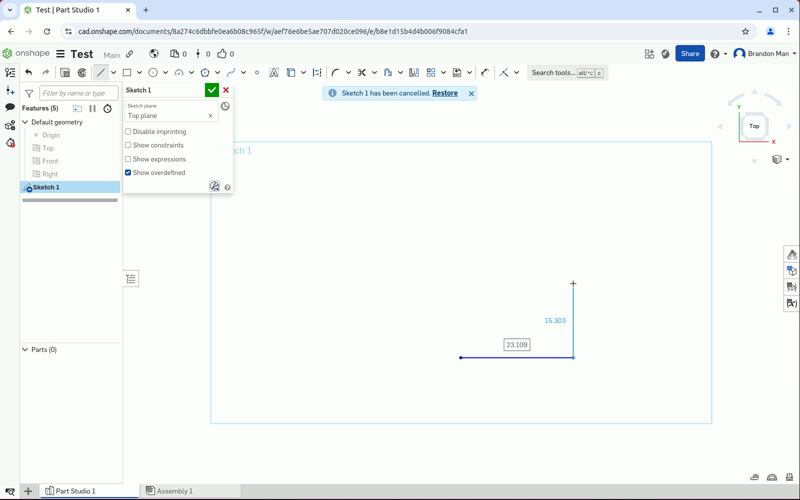
key_up(shift)
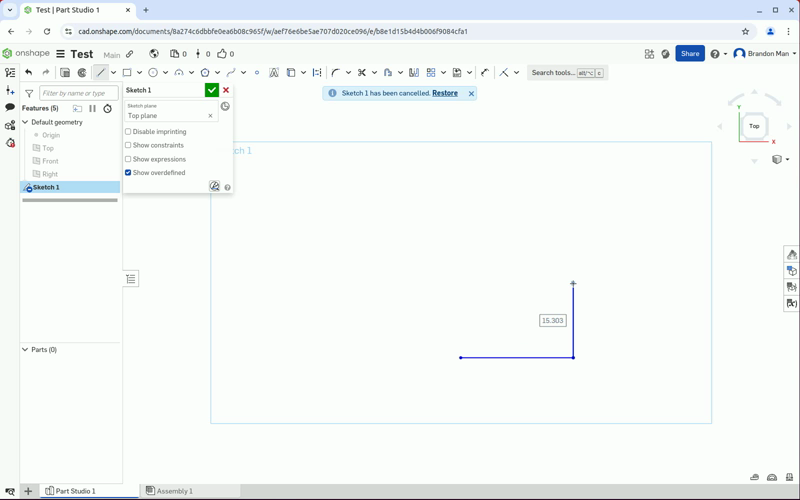
key_down(shift)
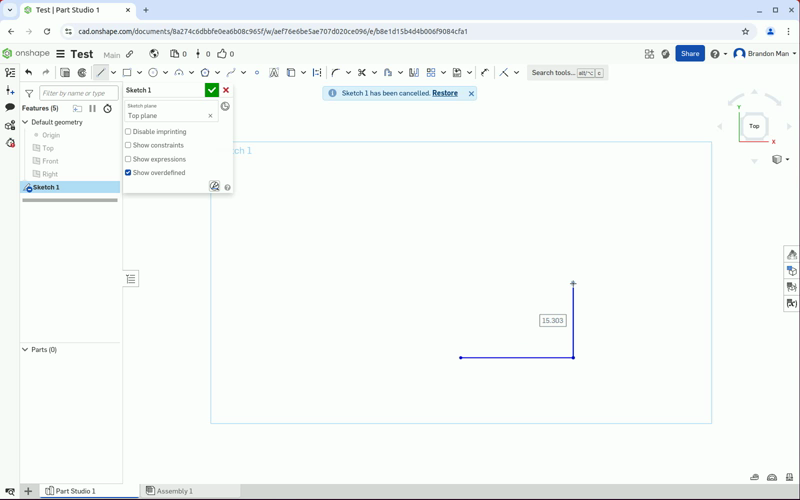
mouse_move(460, 283)
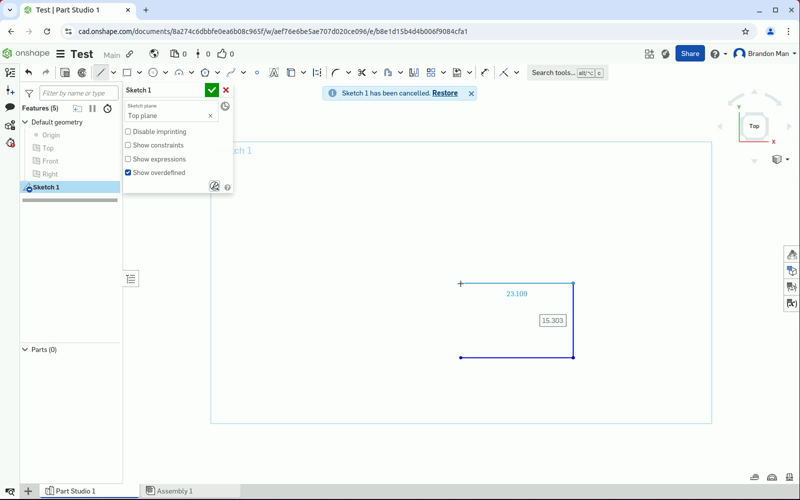
click(460, 283)
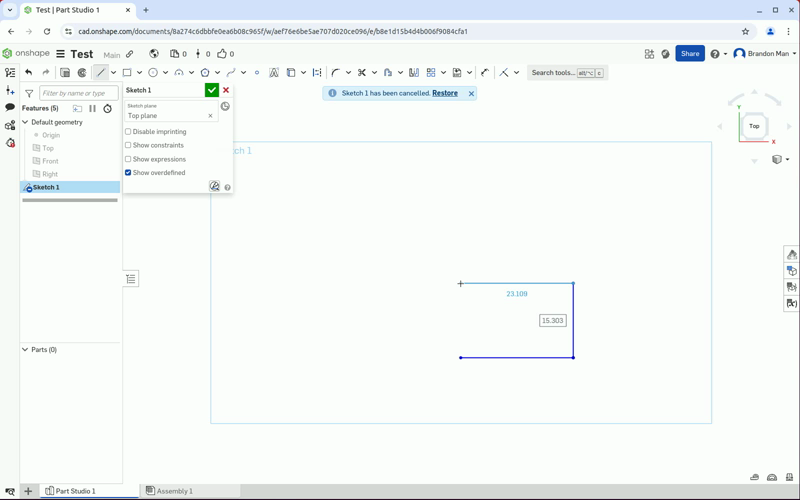
key_up(shift)
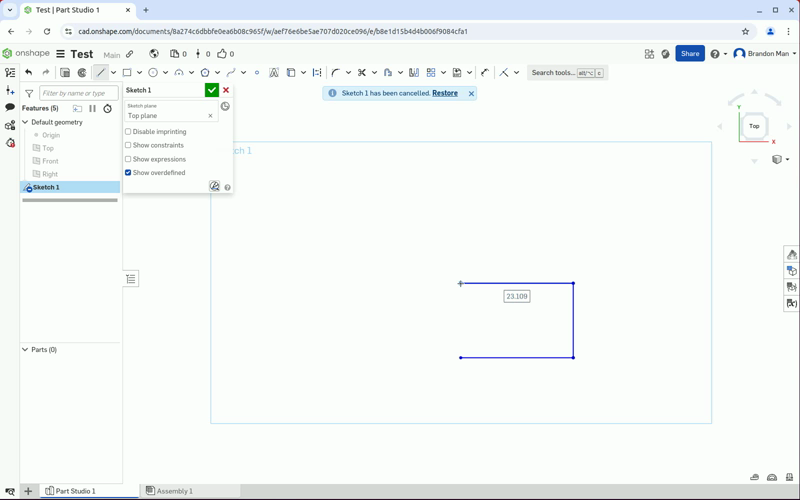
key_down(shift)
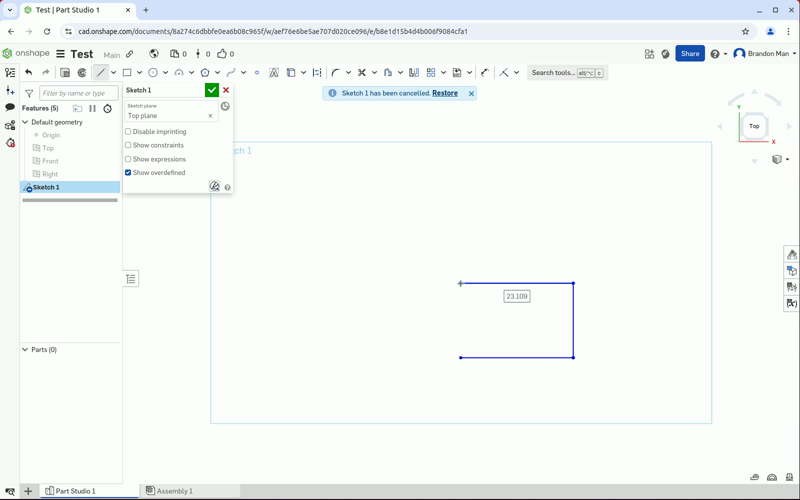
mouse_move(460, 357)
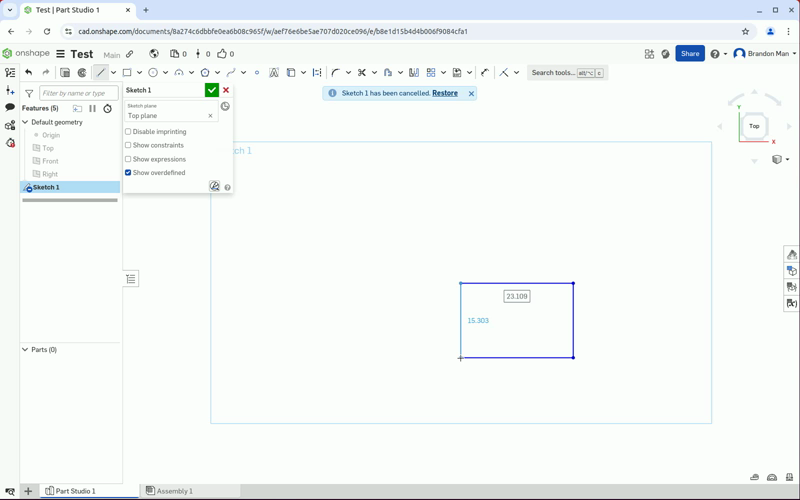
key_up(shift)
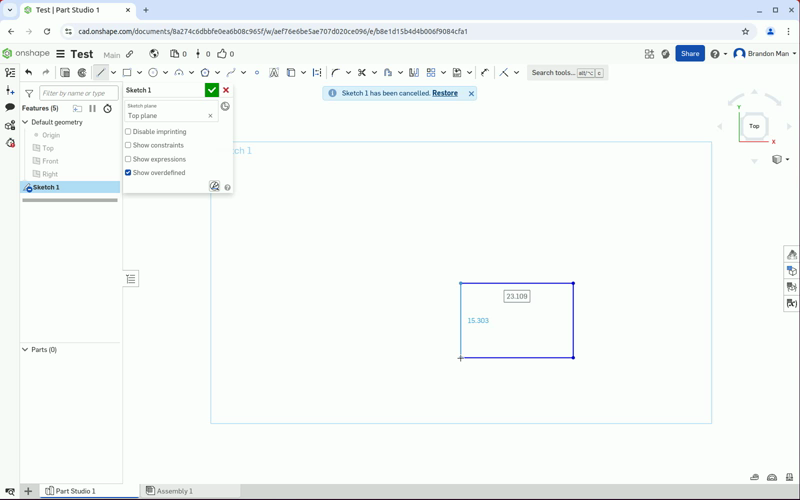
click(460, 357)
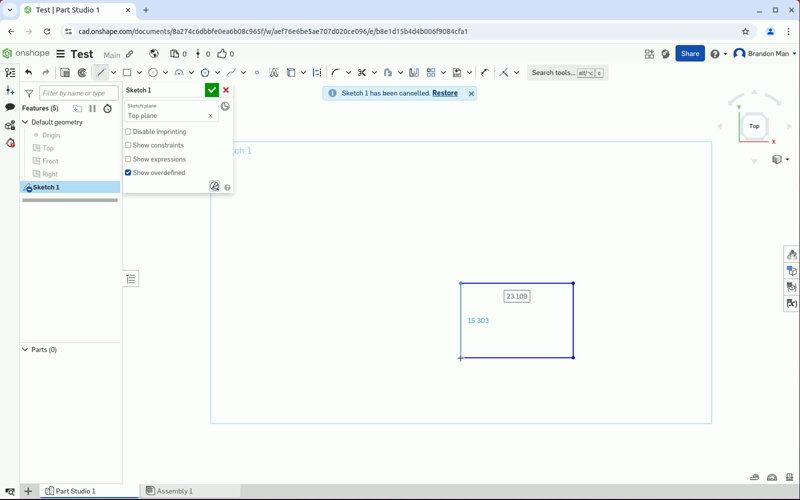
key(esc)
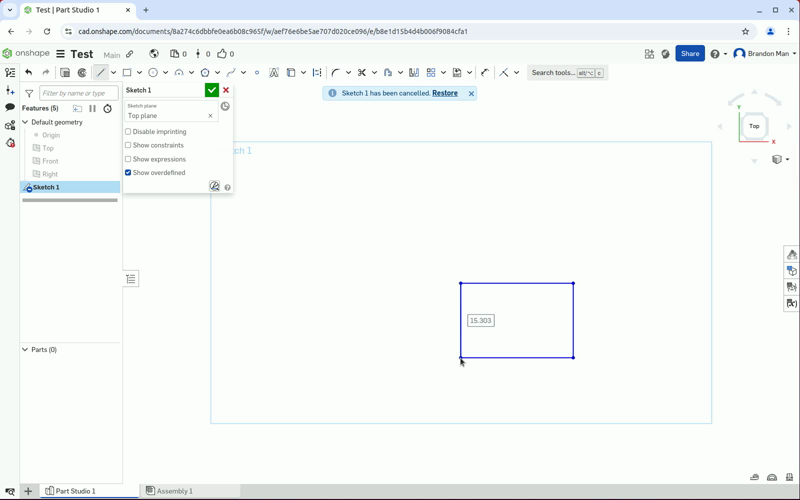
mouse_move(557, 330)
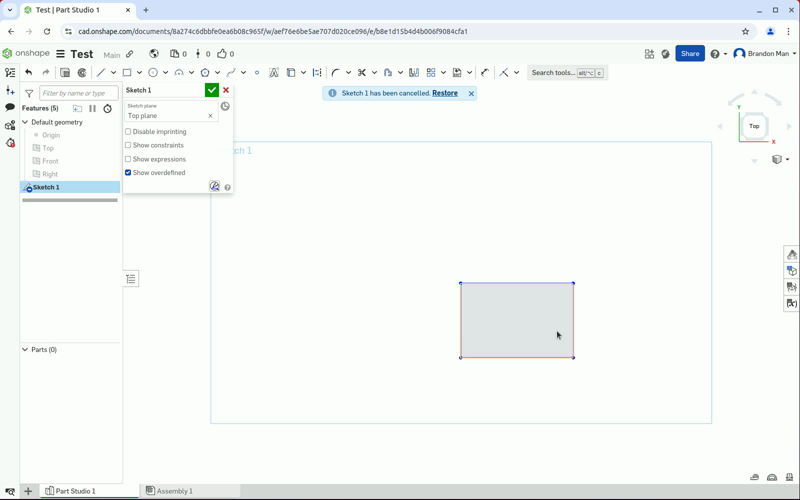
click(557, 330)
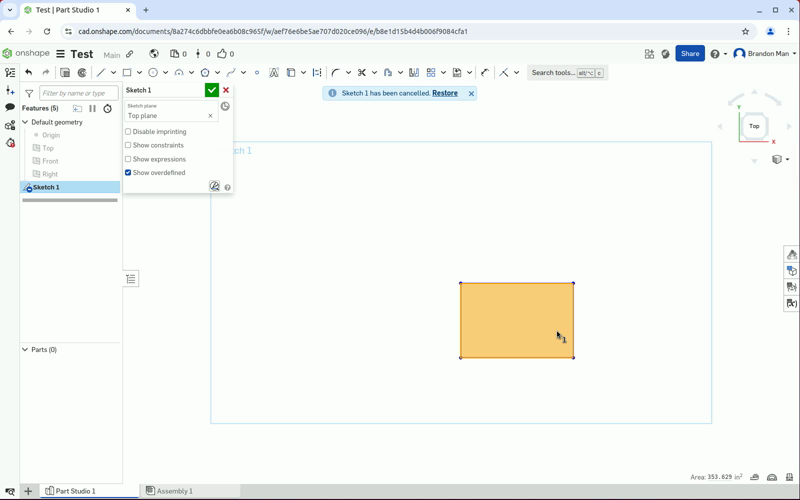
mouse_move(73, 352)
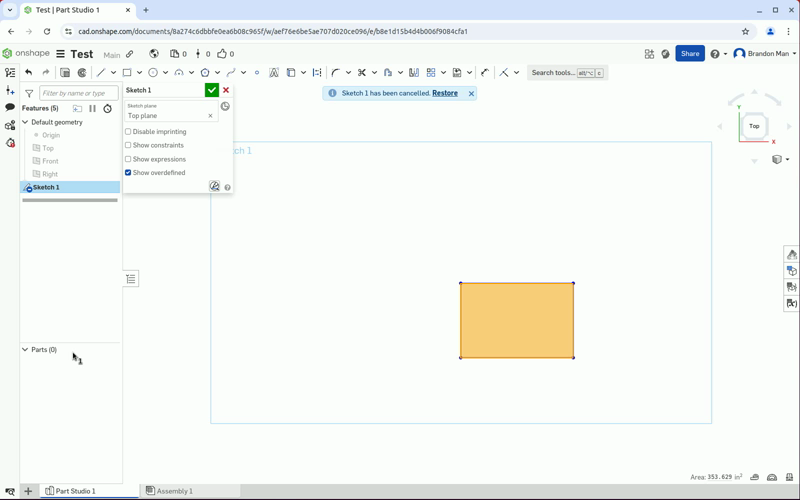
key(shift+y)
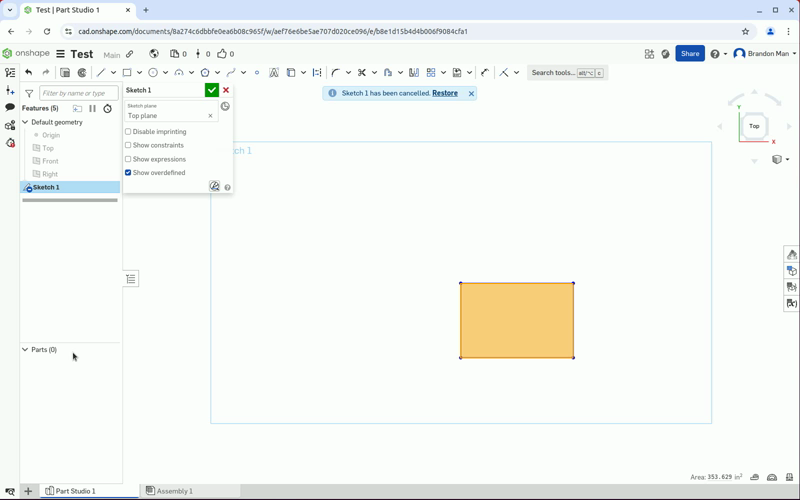
key(shift+e)
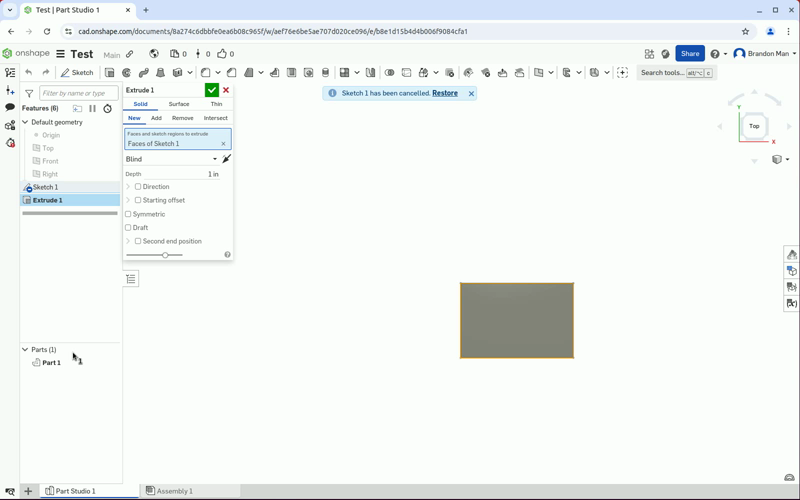
mouse_move(143, 106)
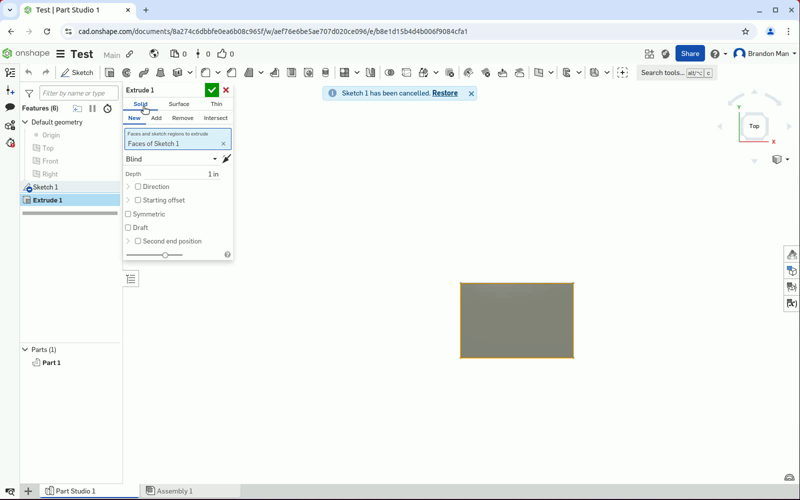
click(143, 106)
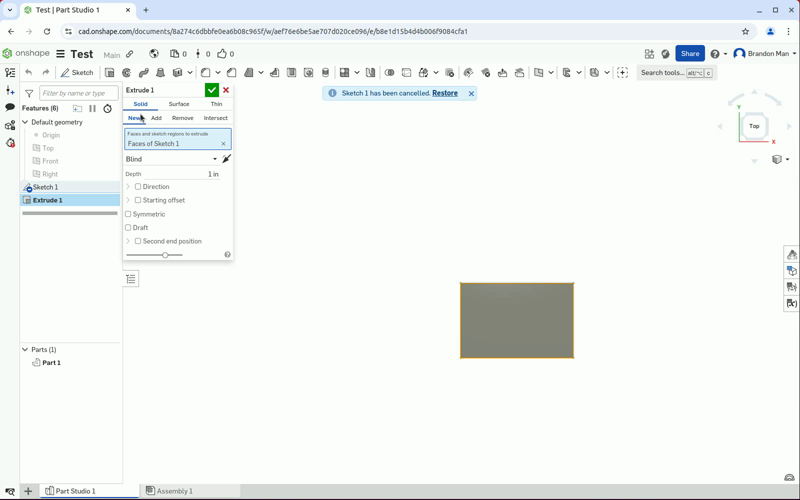
mouse_move(137, 120)
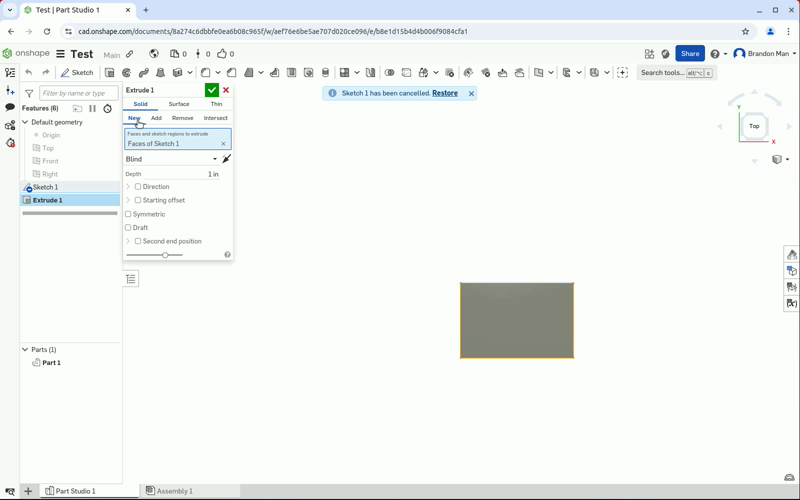
click(137, 120)
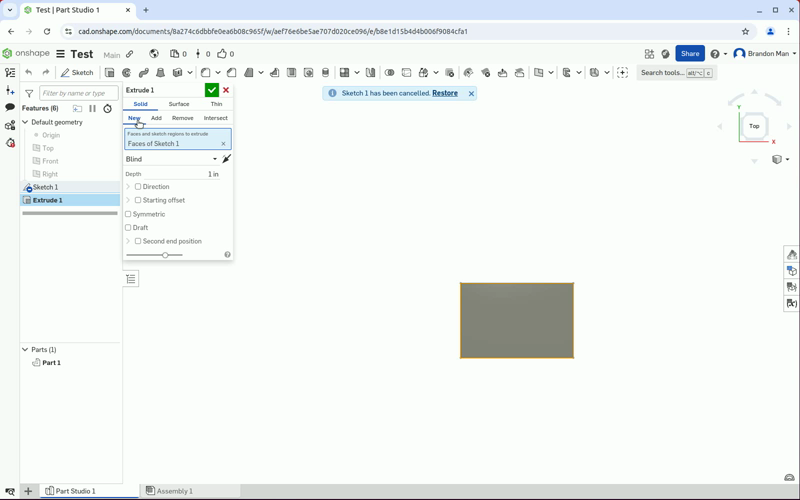
key(tab, 4)
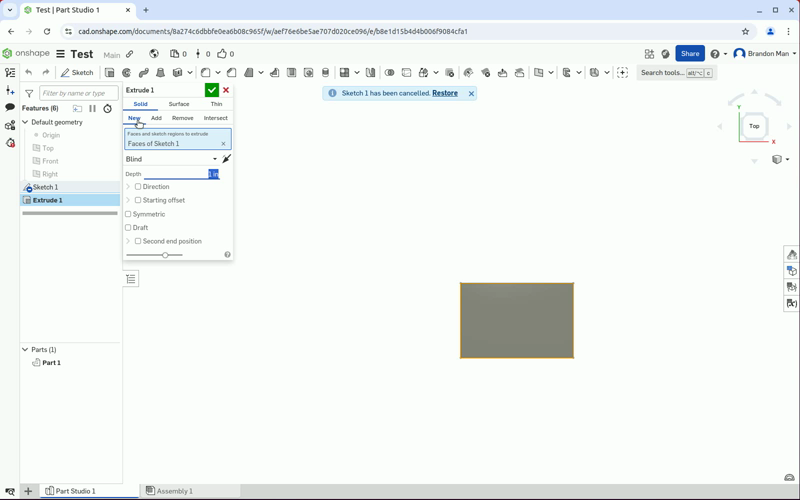
text(15.405)
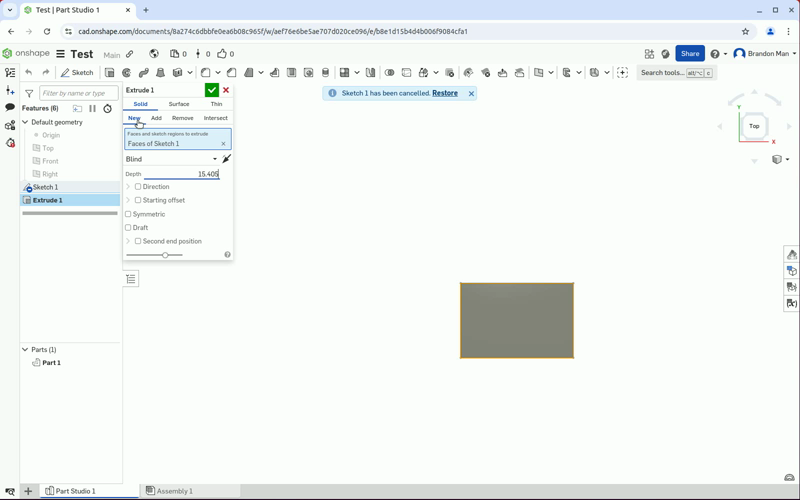
key(enter)
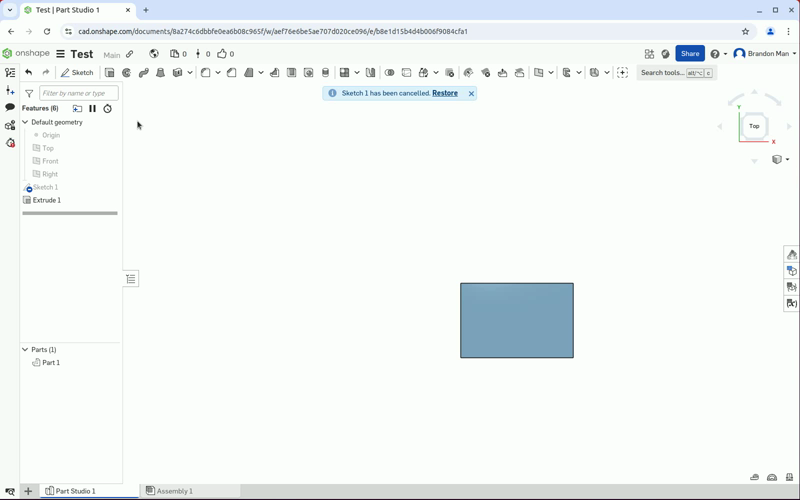
key(shift+h)
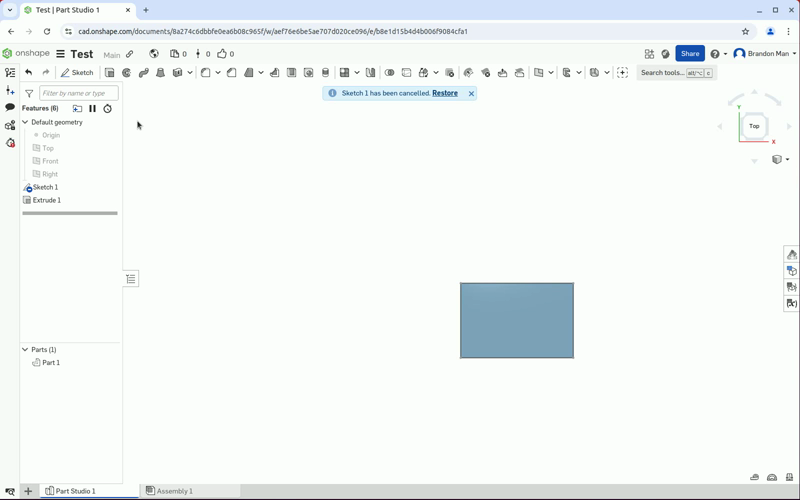
key(shift+h)
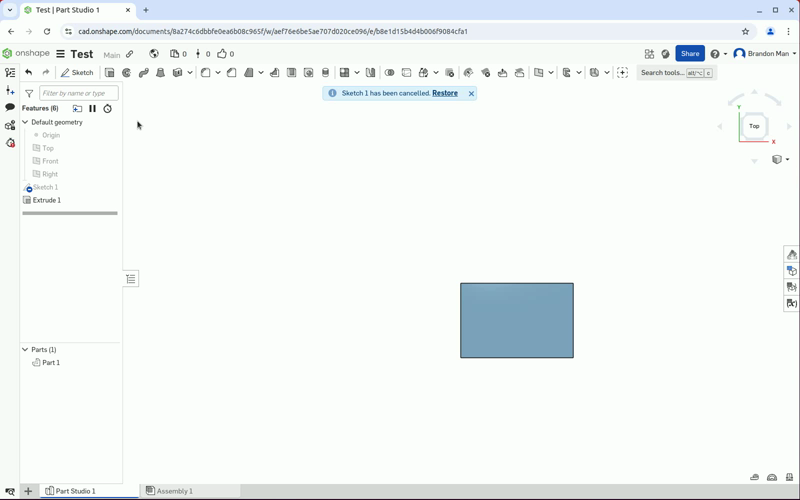
mouse_move(73, 189)
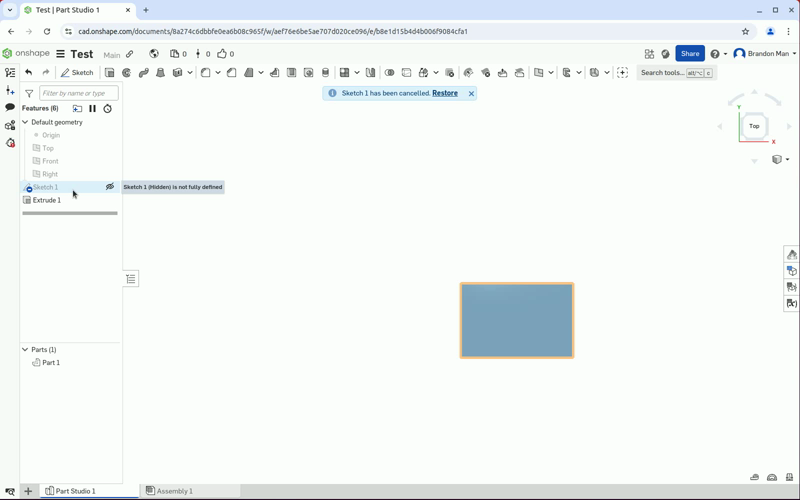
click(73, 189)
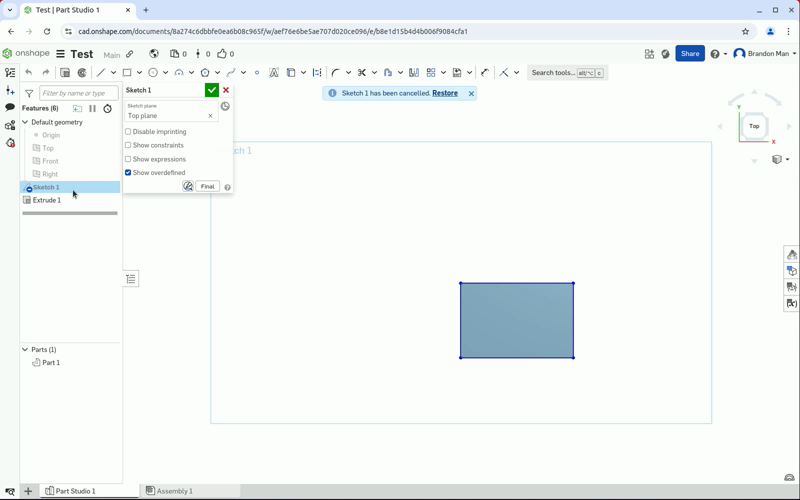
mouse_move(229, 92)
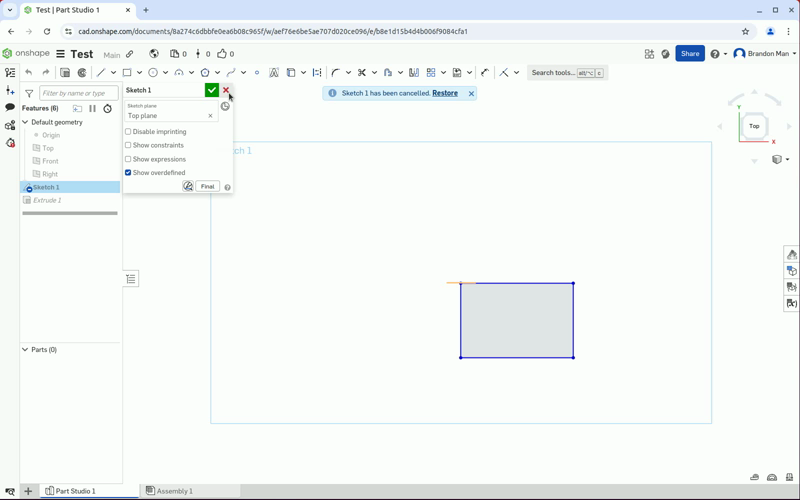
click(229, 92)
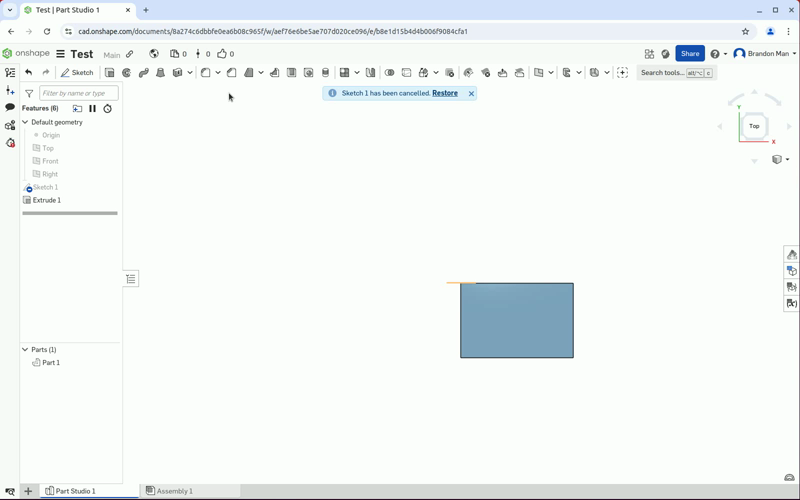
mouse_move(541, 75)
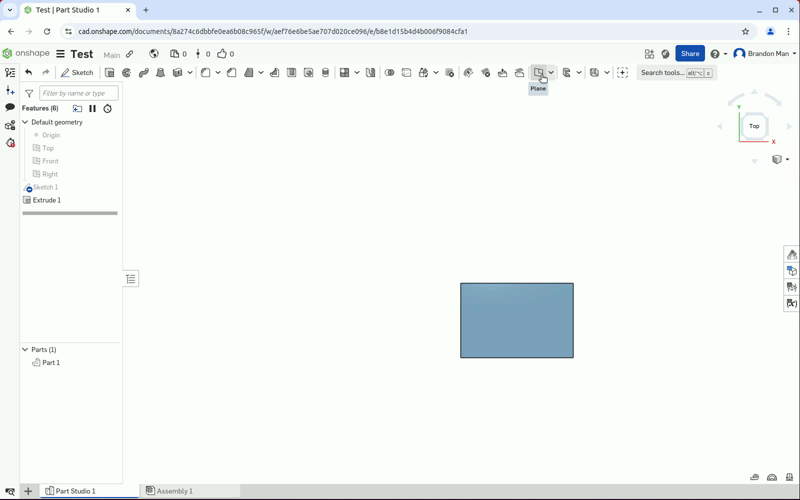
click(541, 75)
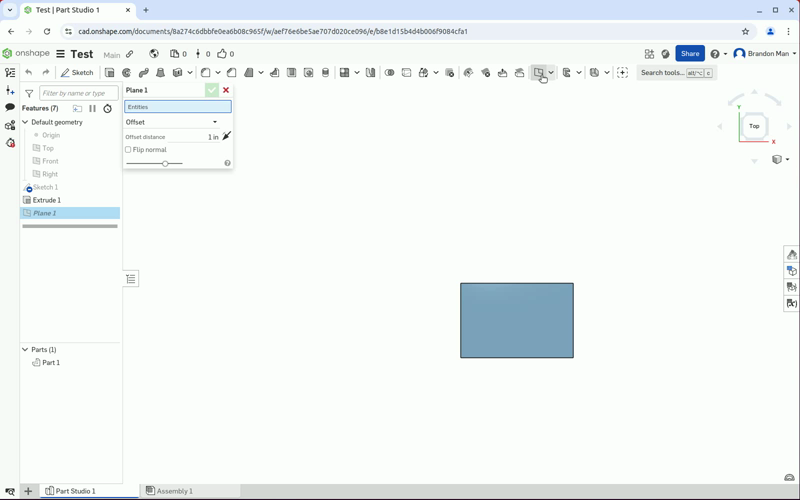
mouse_move(73, 150)
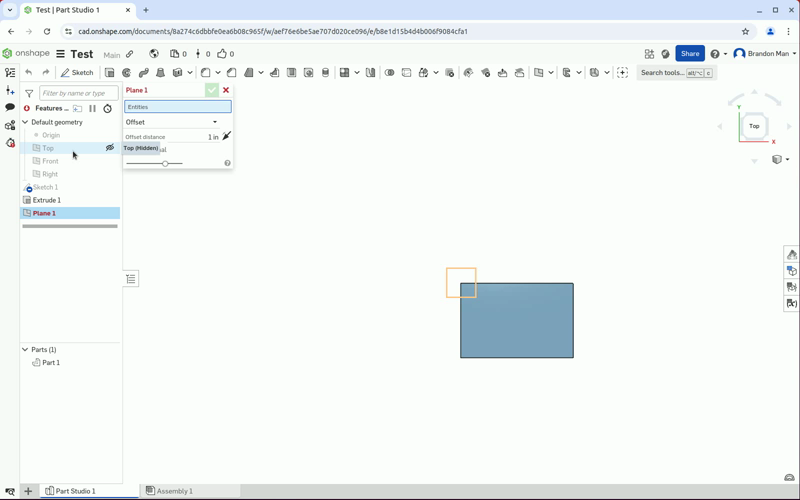
click(73, 150)
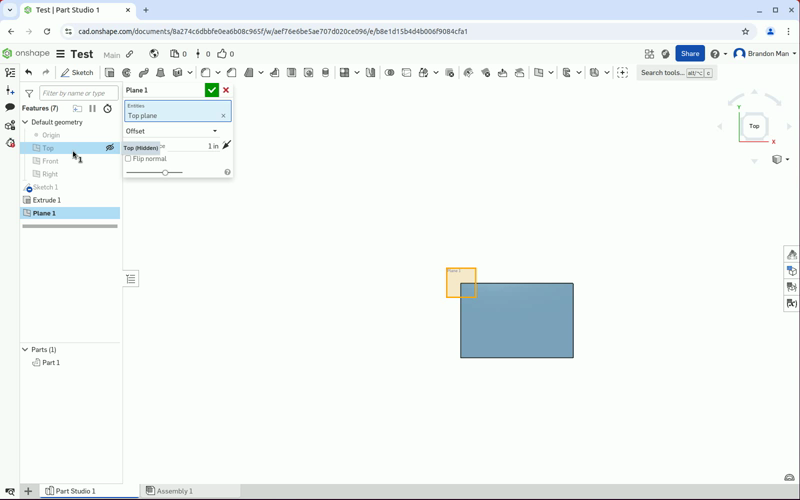
key(tab, 2)
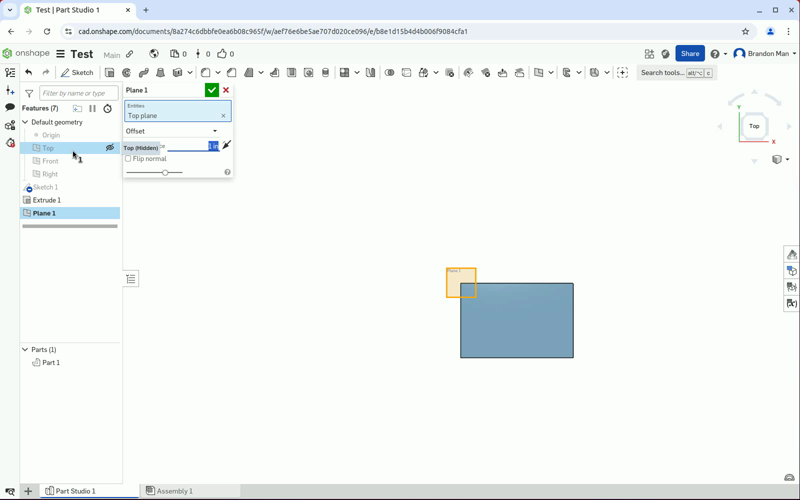
text(15.405)
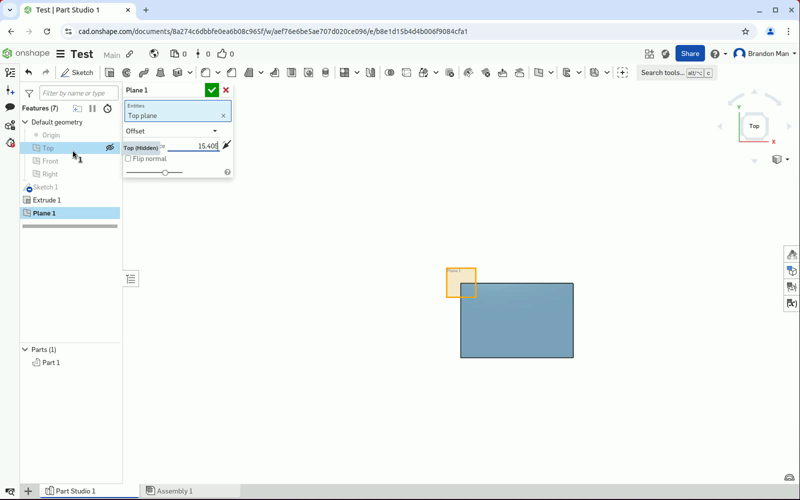
key(enter, 2)
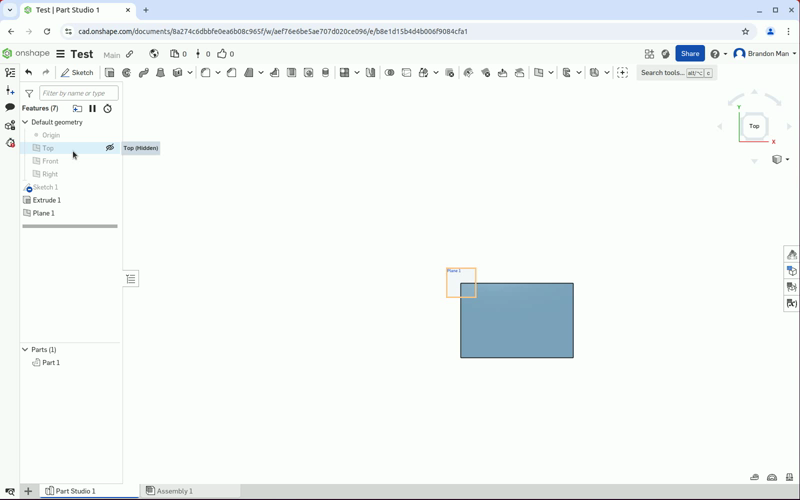
key(shift+s)
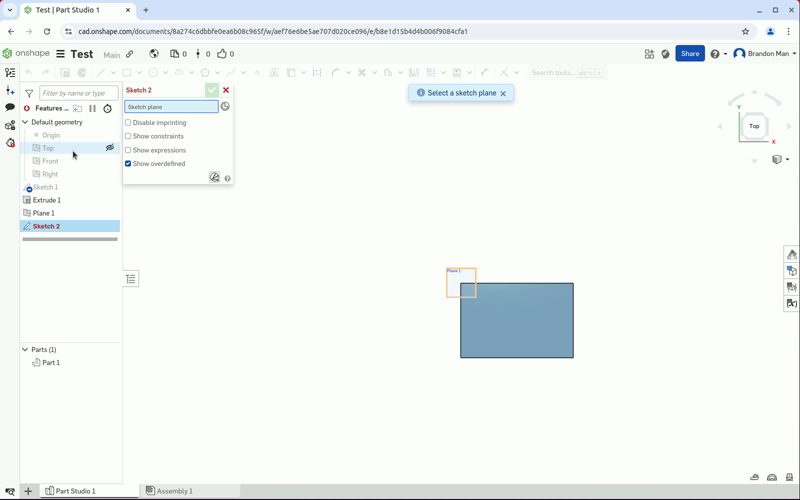
mouse_move(73, 215)
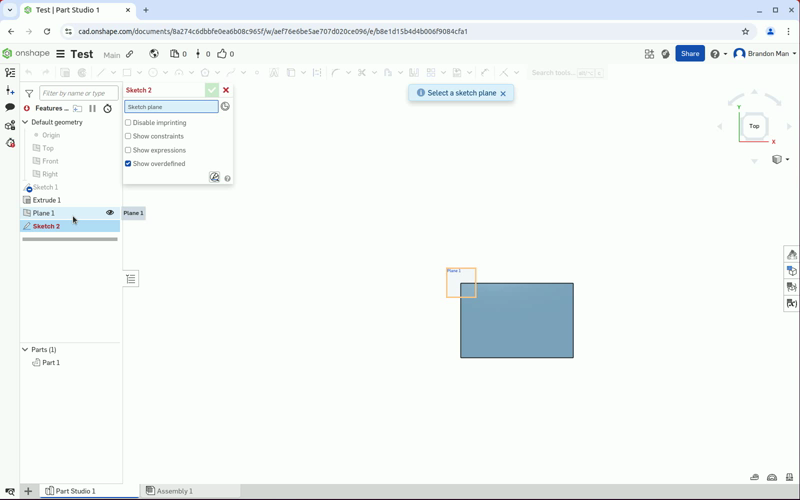
click(73, 215)
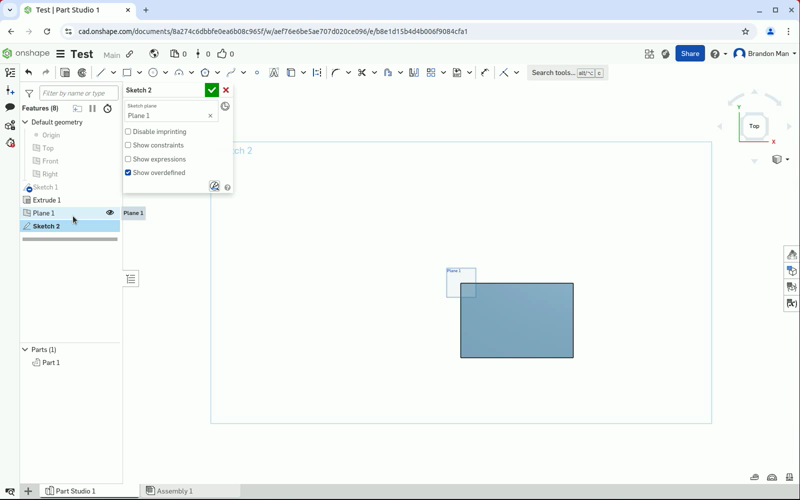
mouse_move(73, 352)
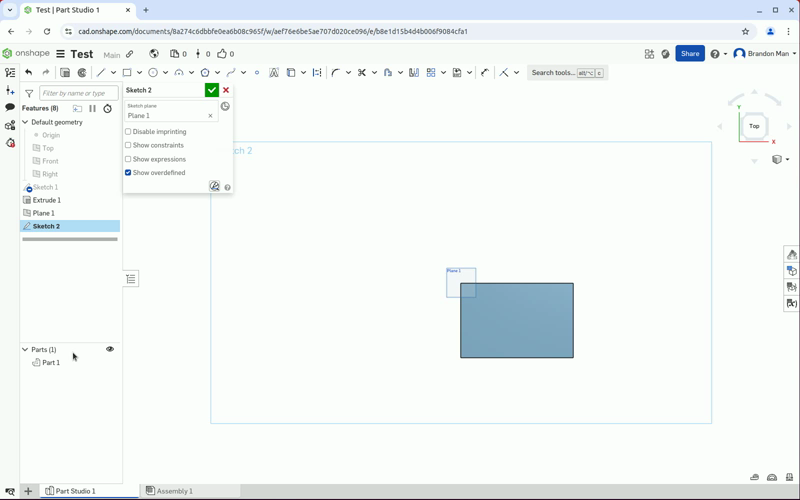
key(y)
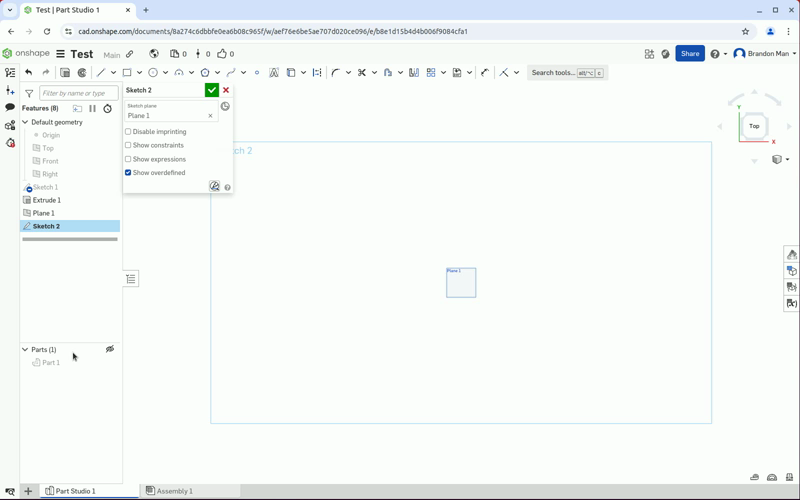
key(c)
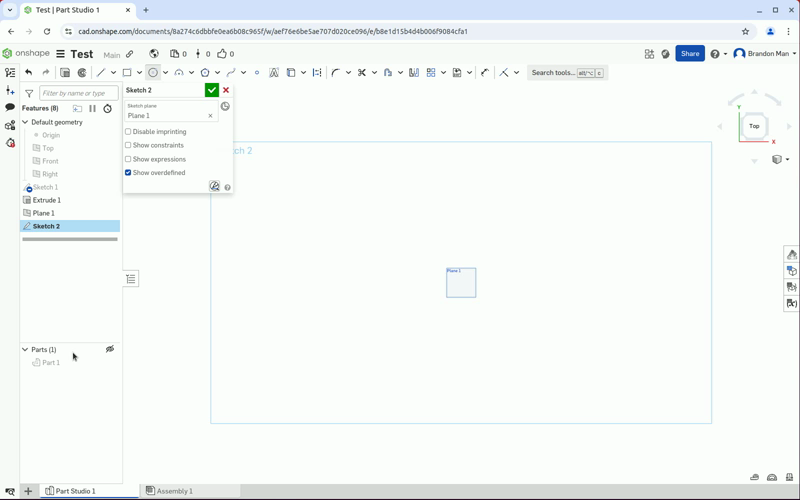
key_down(shift)
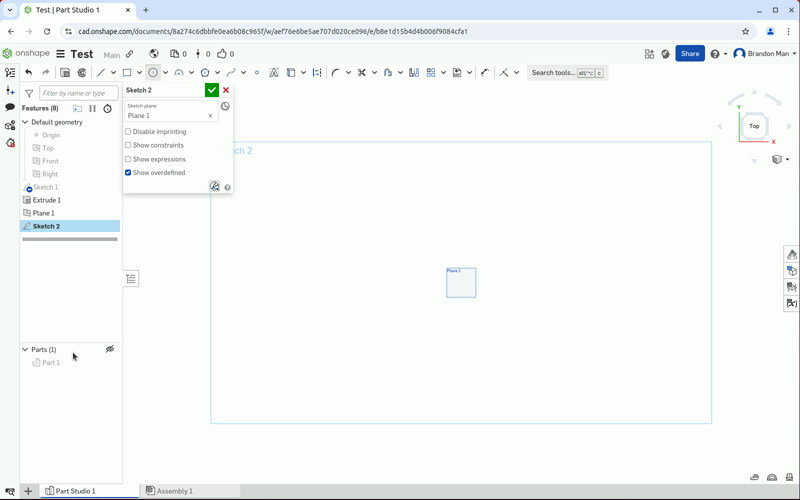
mouse_move(536, 320)
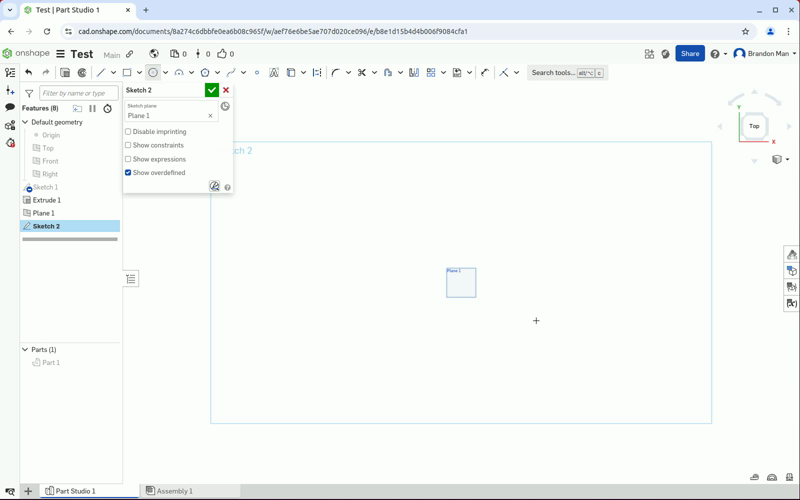
click(536, 320)
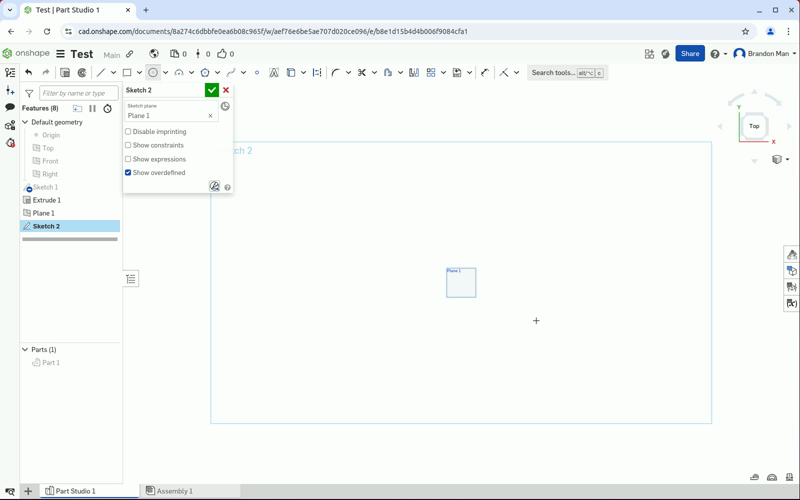
key_up(shift)
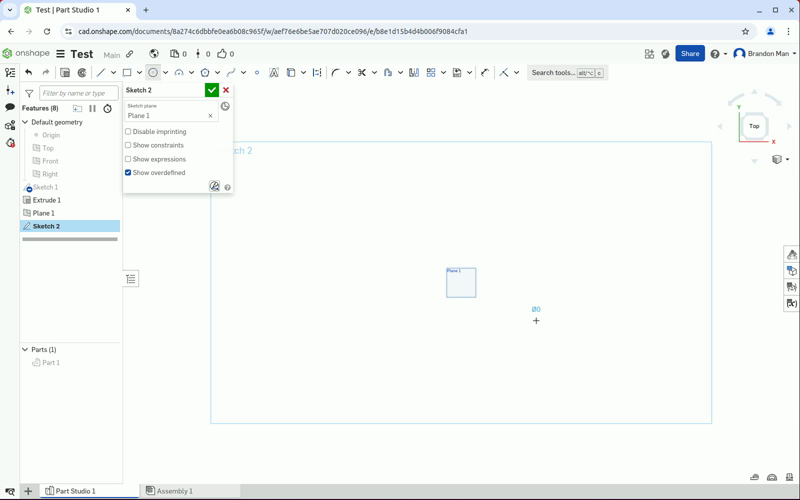
mouse_move(555, 320)
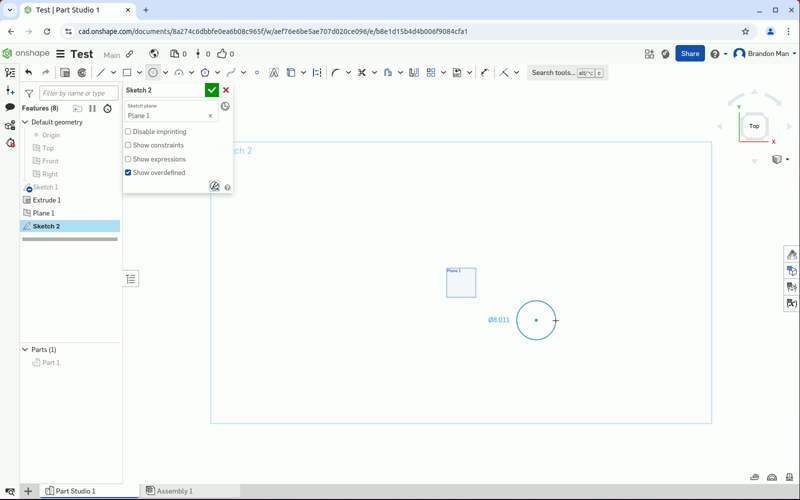
click(555, 320)
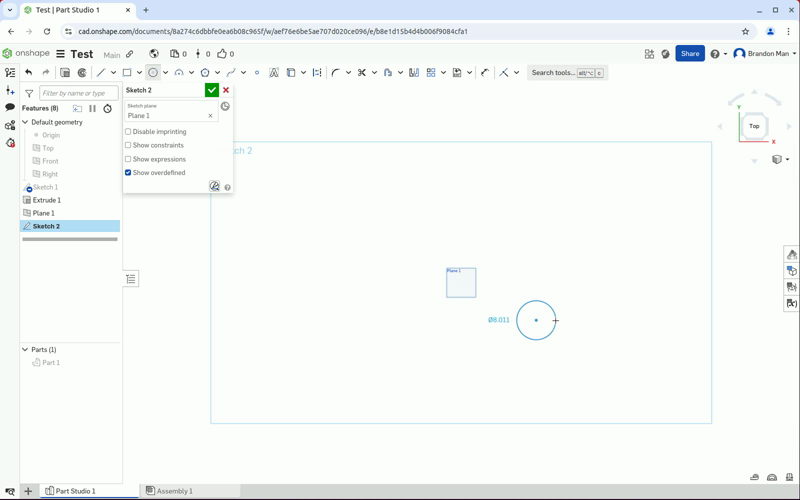
key(esc)
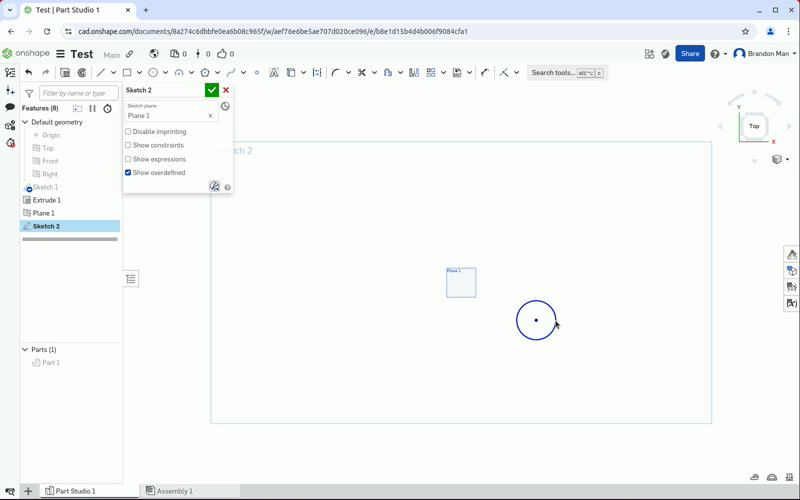
mouse_move(528, 312)
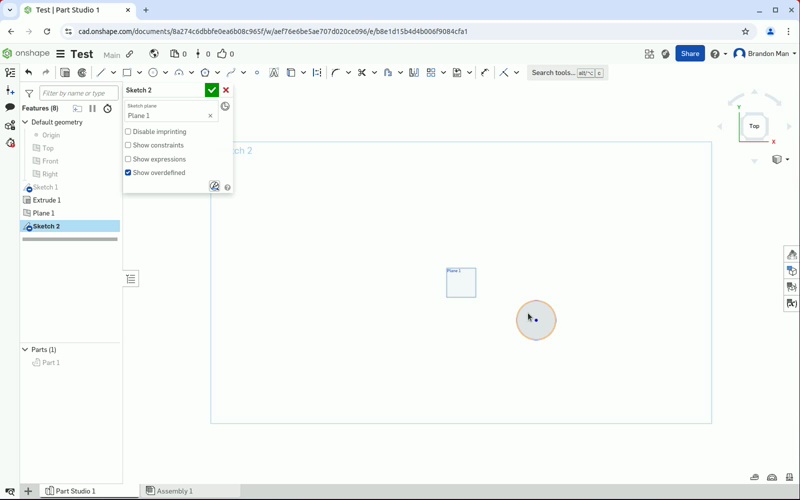
scroll(6)
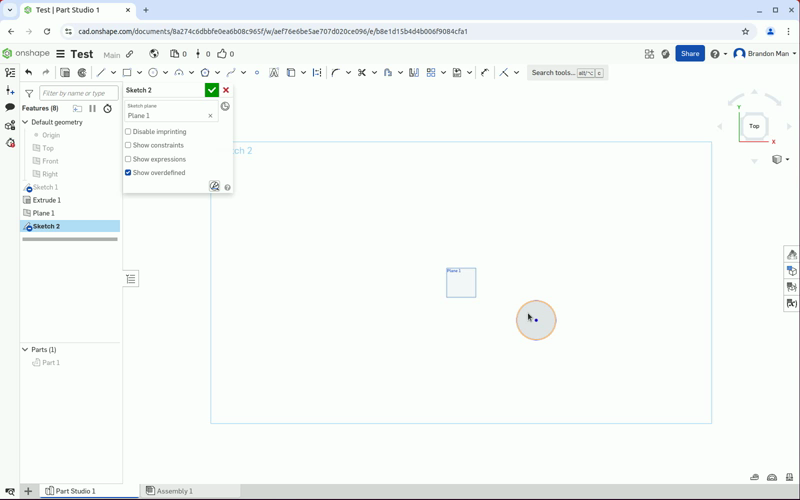
scroll(6)
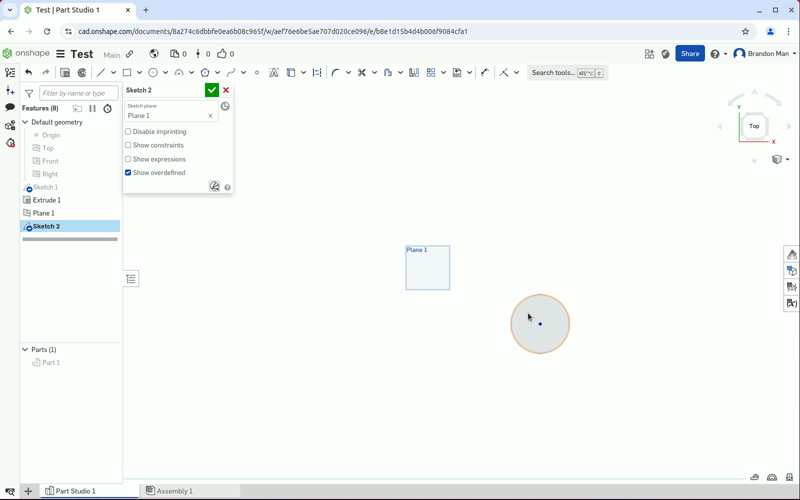
scroll(6)
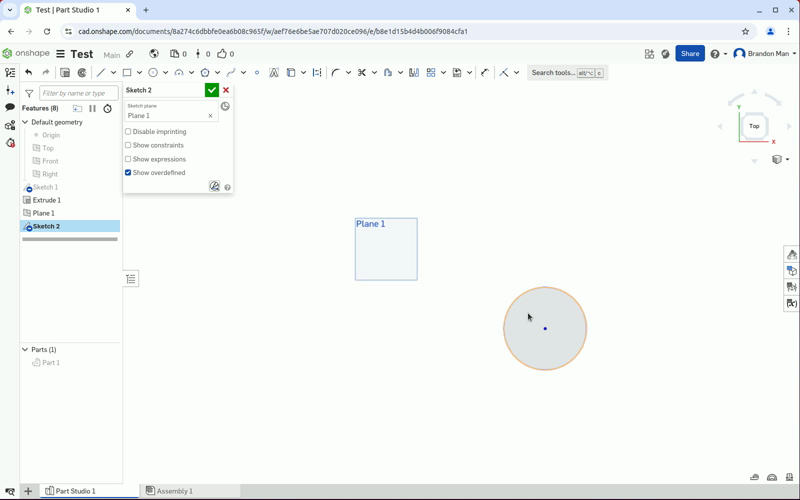
scroll(6)
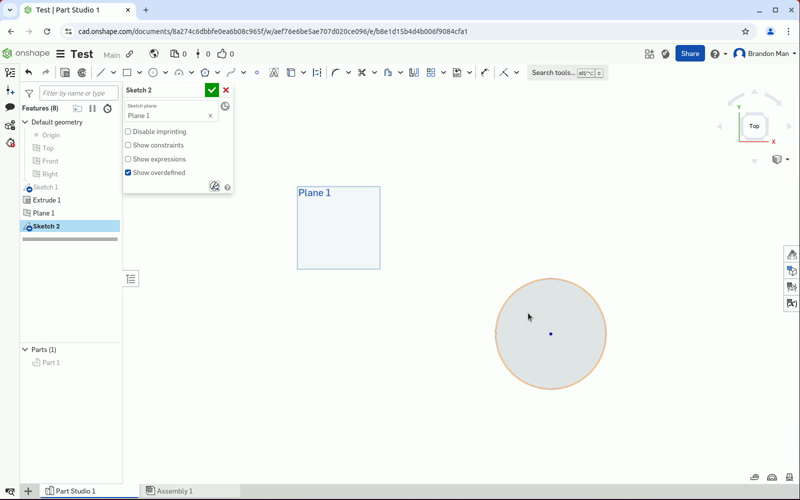
scroll(6)
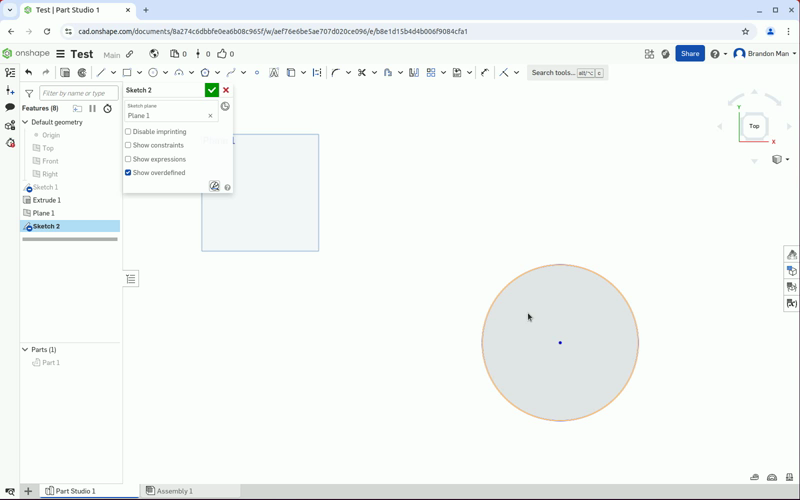
scroll(6)
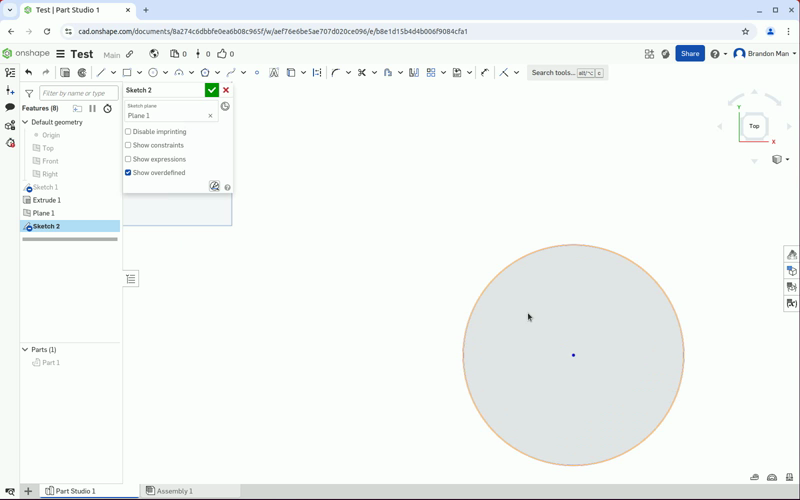
scroll(6)
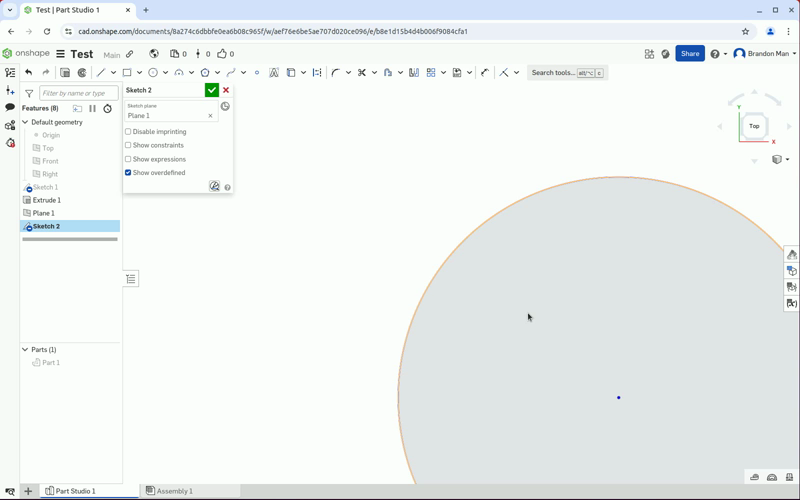
click(528, 312)
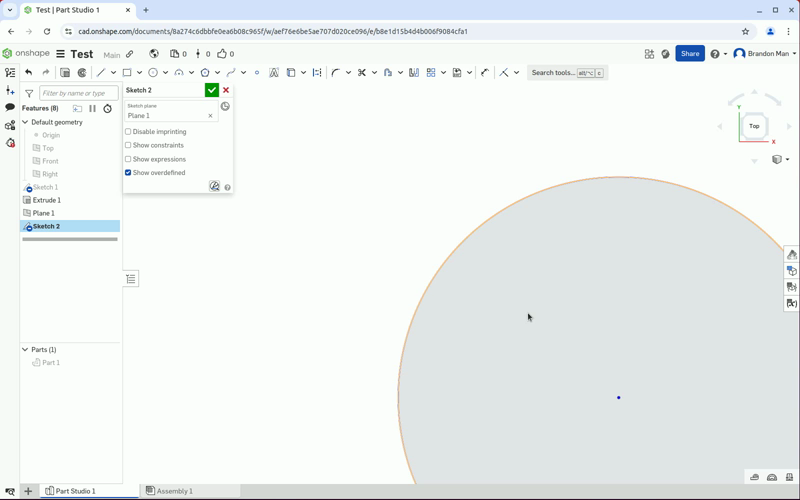
scroll(-6)
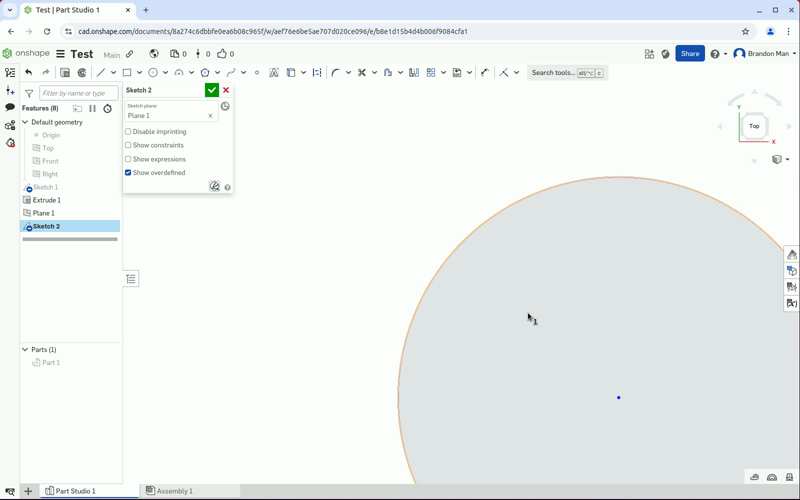
scroll(-6)
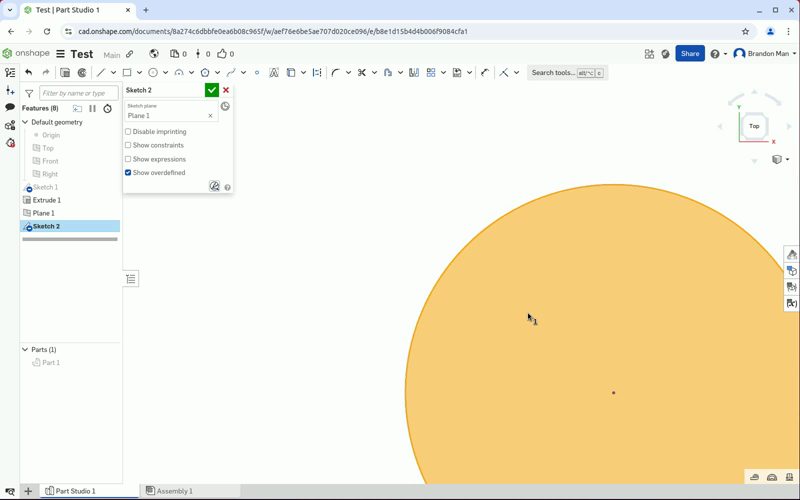
scroll(-6)
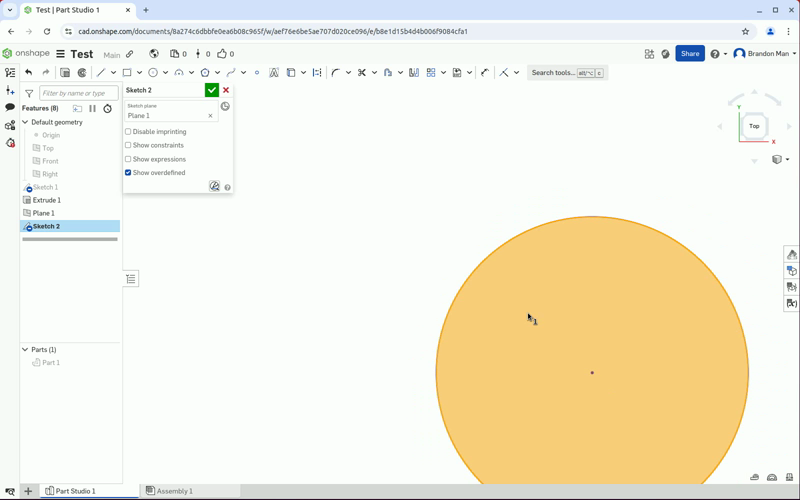
scroll(-6)
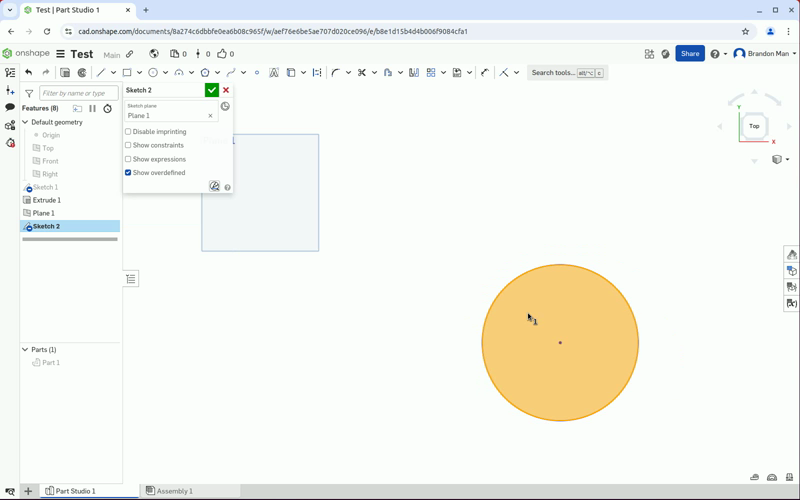
scroll(-6)
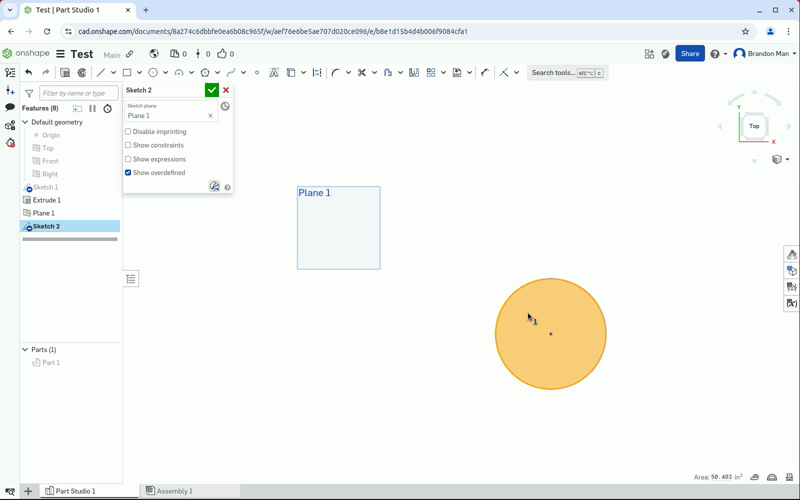
scroll(-6)
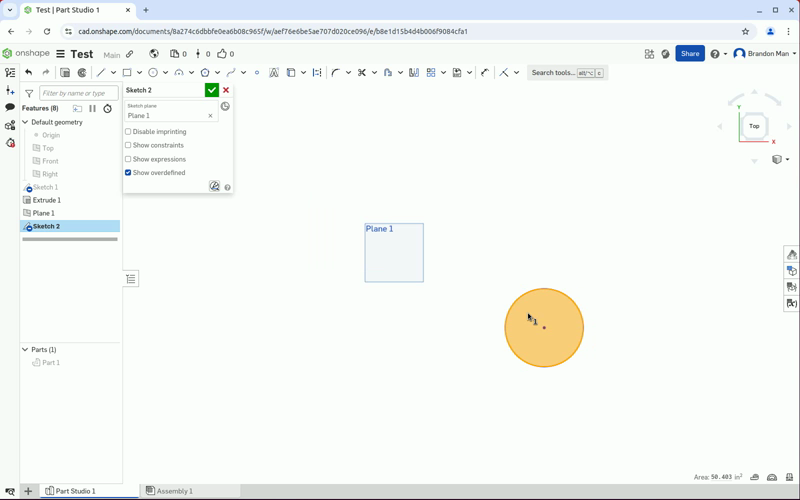
scroll(-6)
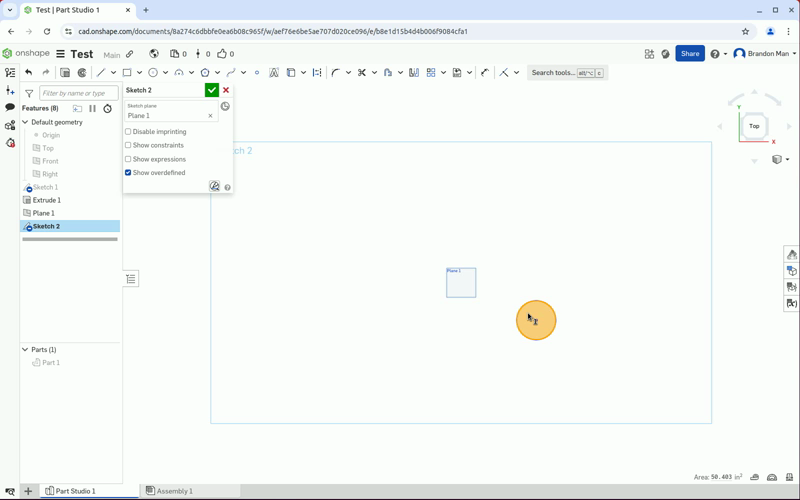
mouse_move(73, 352)
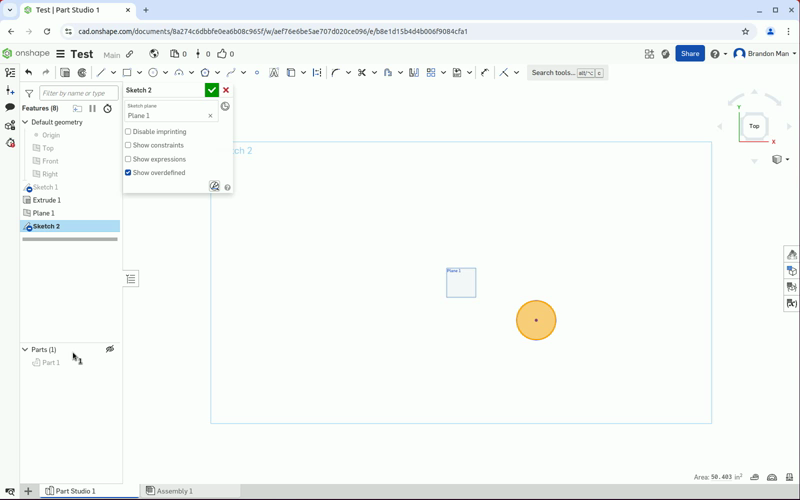
key(shift+y)
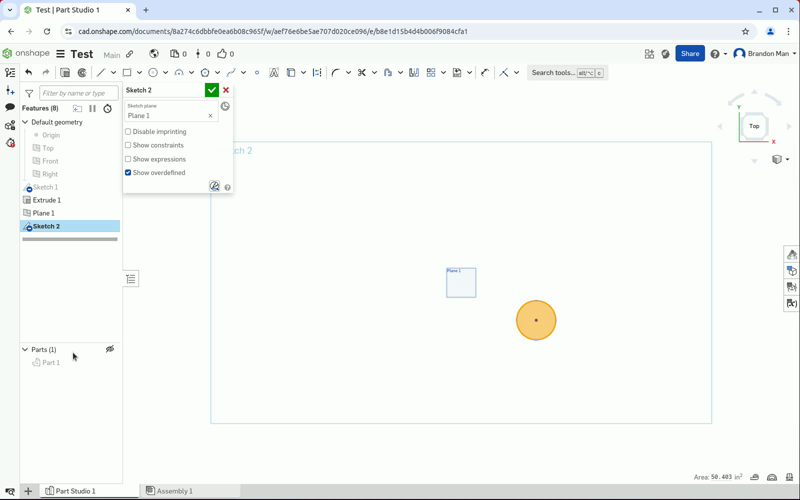
key(shift+e)
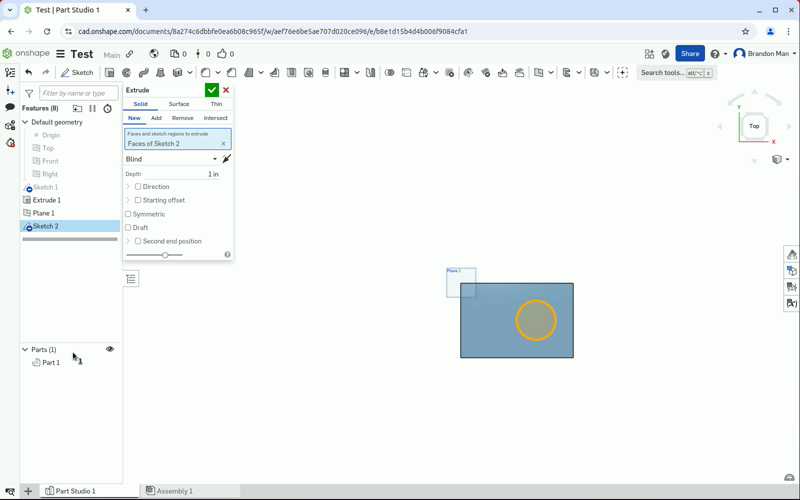
mouse_move(143, 106)
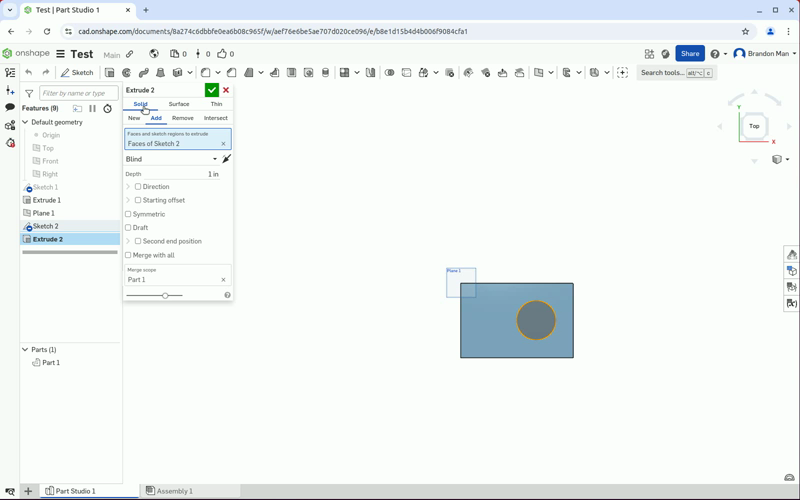
click(143, 106)
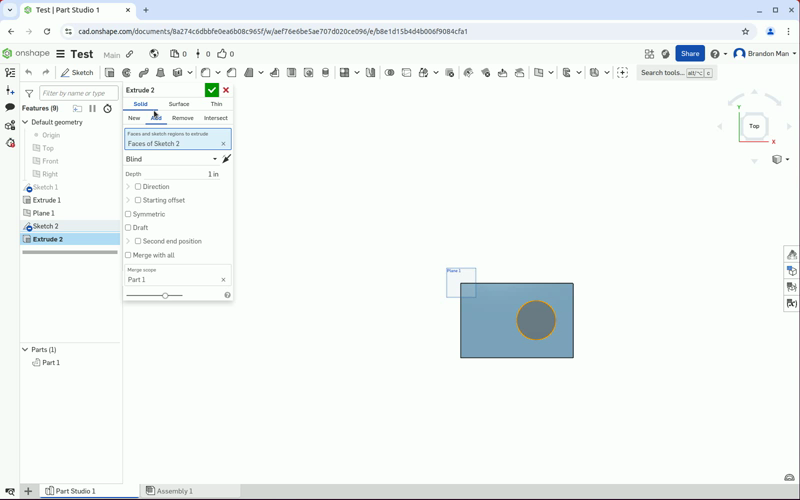
mouse_move(186, 120)
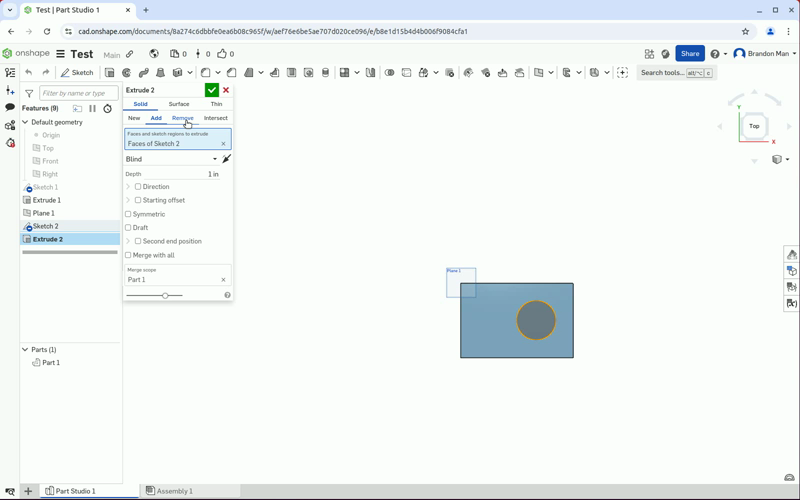
click(186, 120)
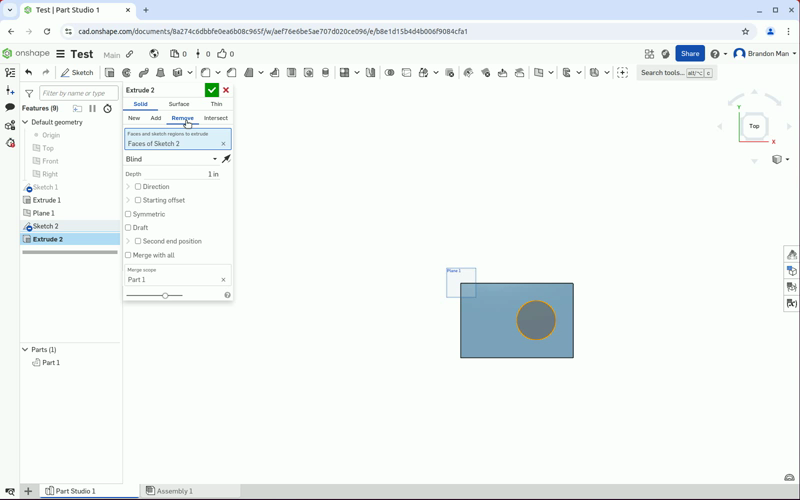
key(tab, 4)
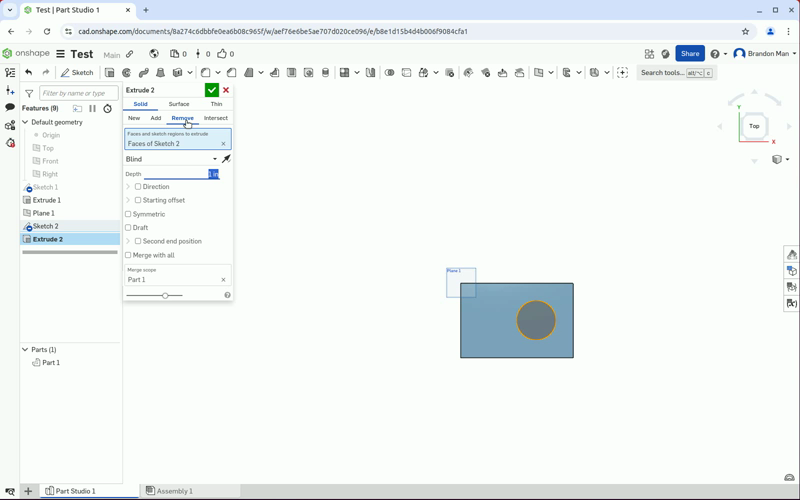
text(15.405)
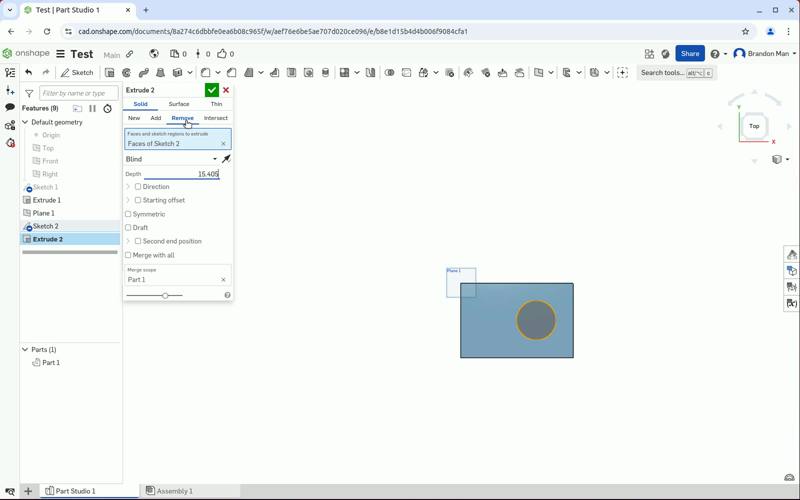
key(tab, 6)
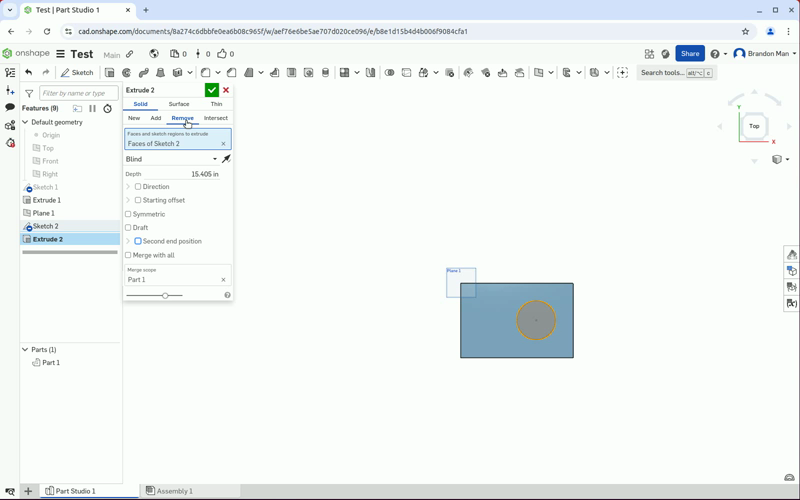
key(space)
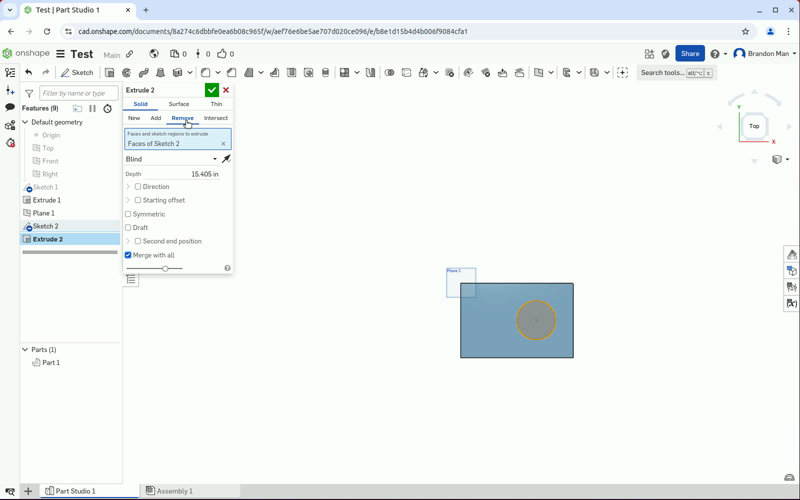
key(enter)
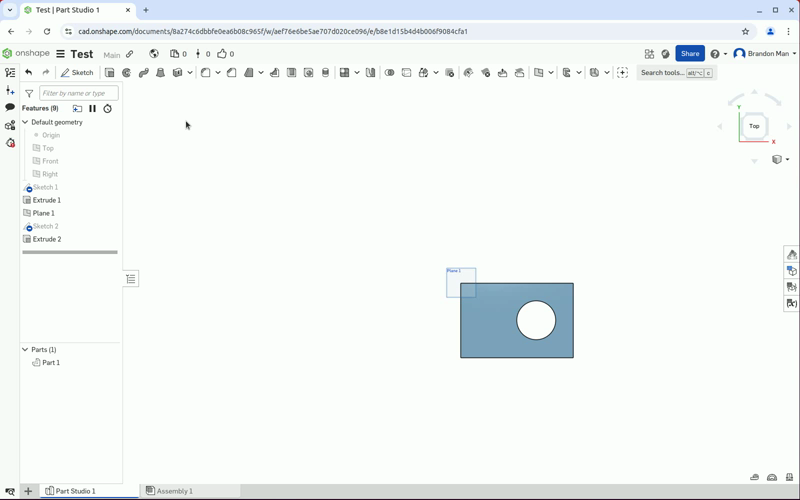
key(shift+h)
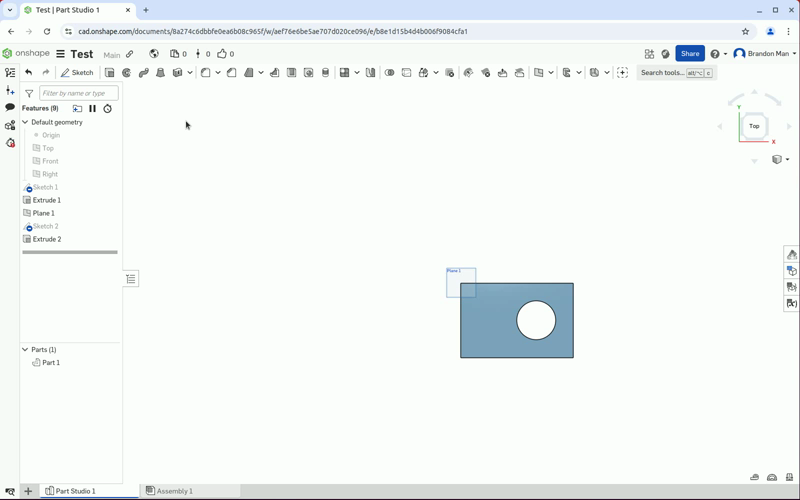
key(shift+h)
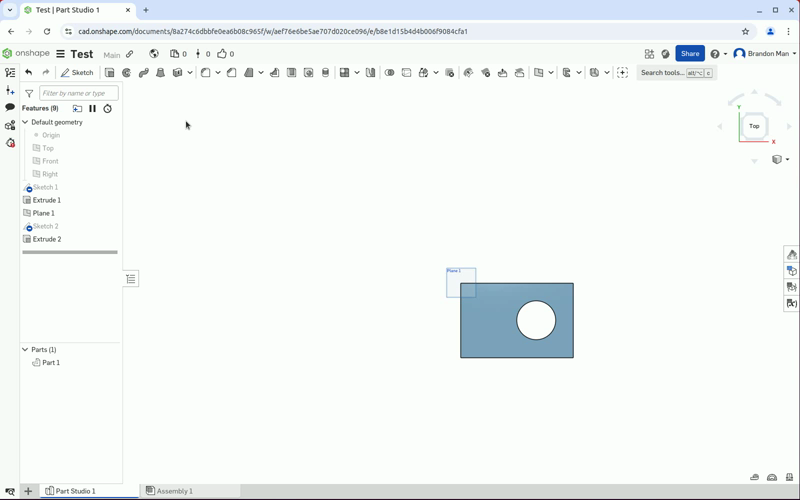
key(shift+7)
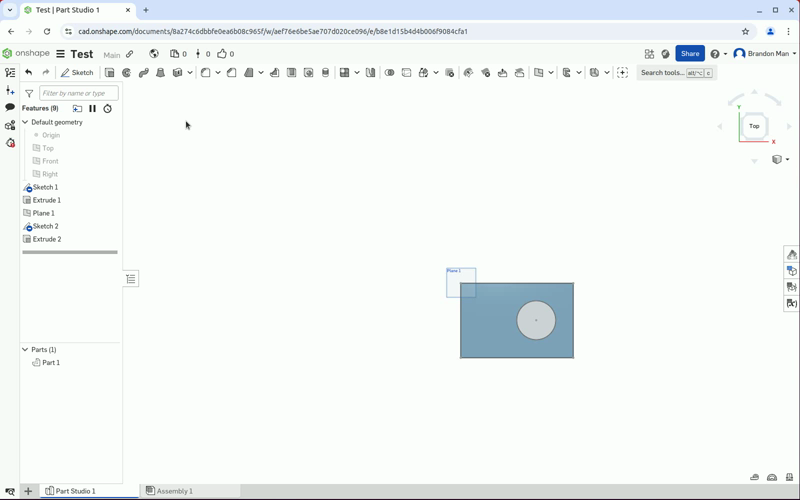
key(up, 3)
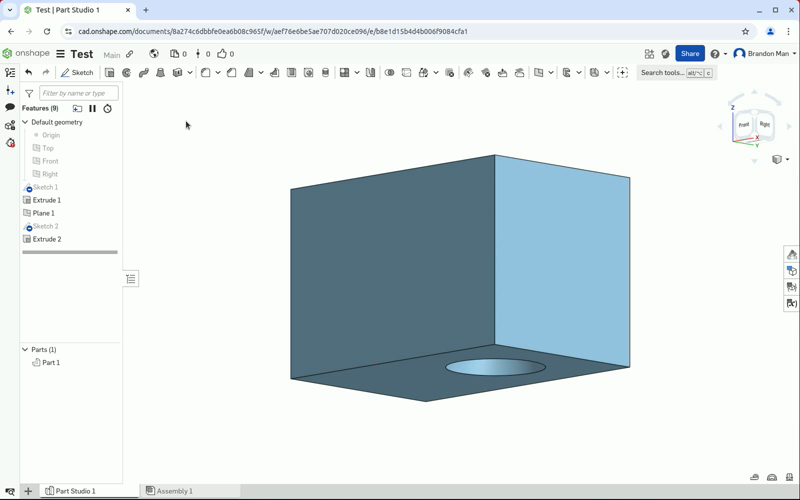
key(left, 3)
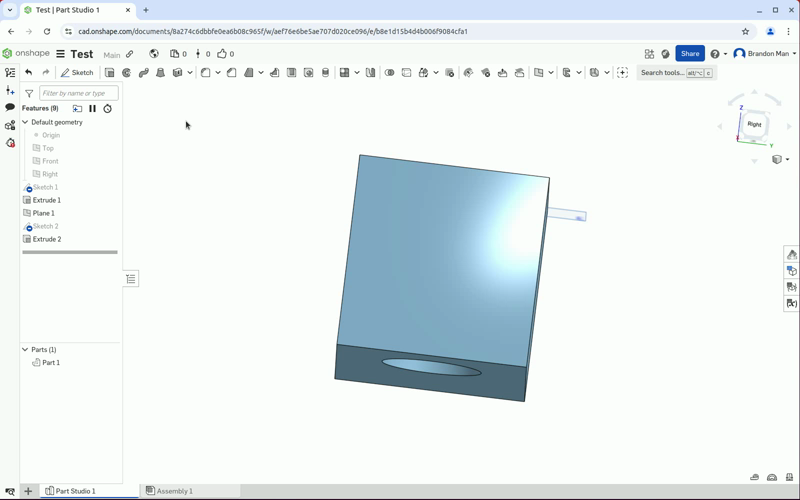
key(right, 3)
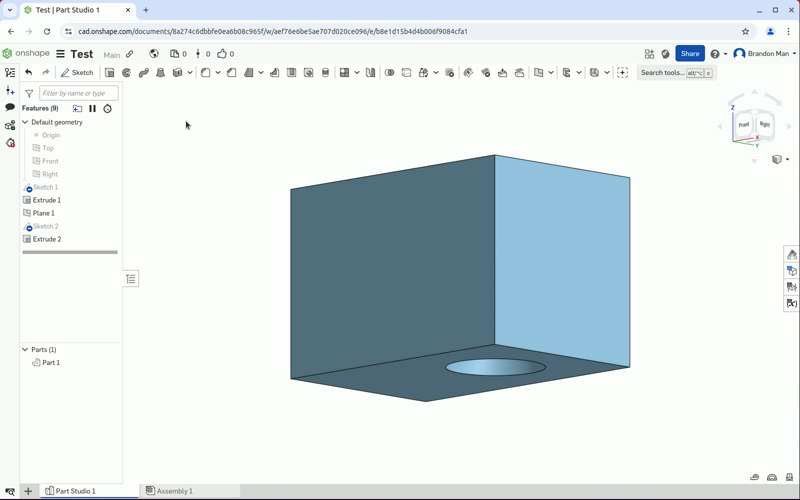
key(down, 3)
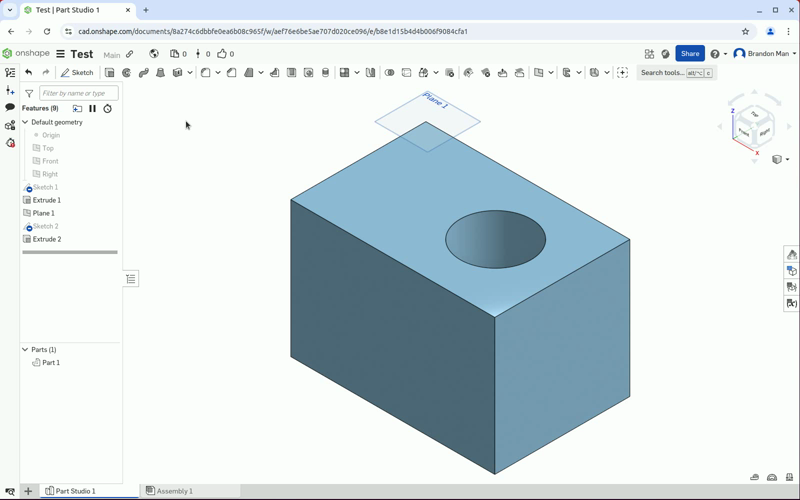
mouse_move(73, 189)
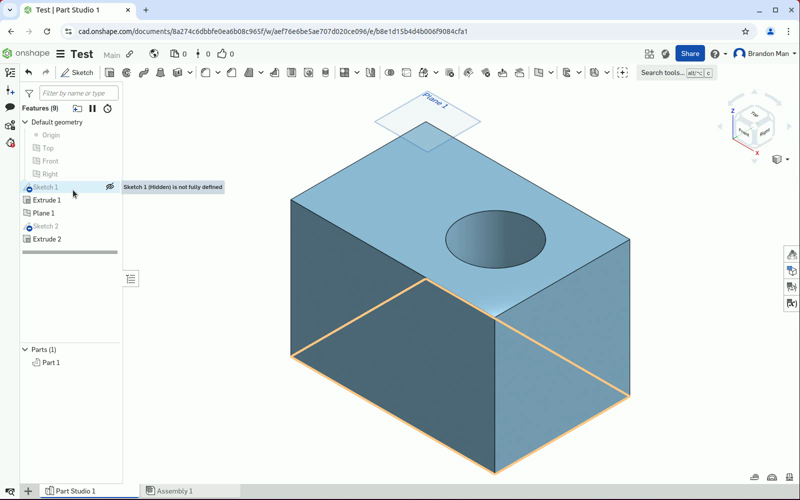
click(73, 189)